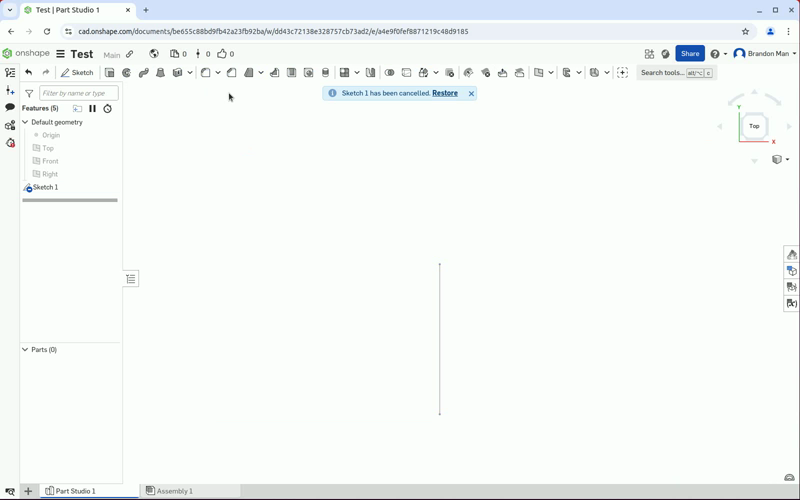
key(shift+h)
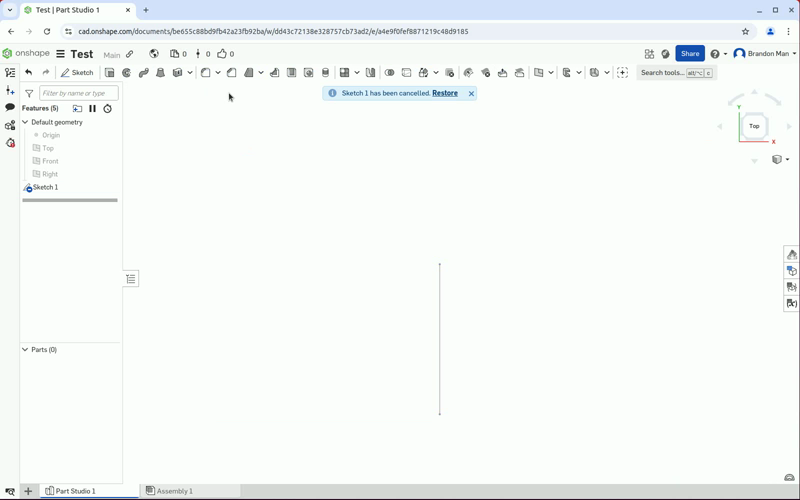
key(shift+s)
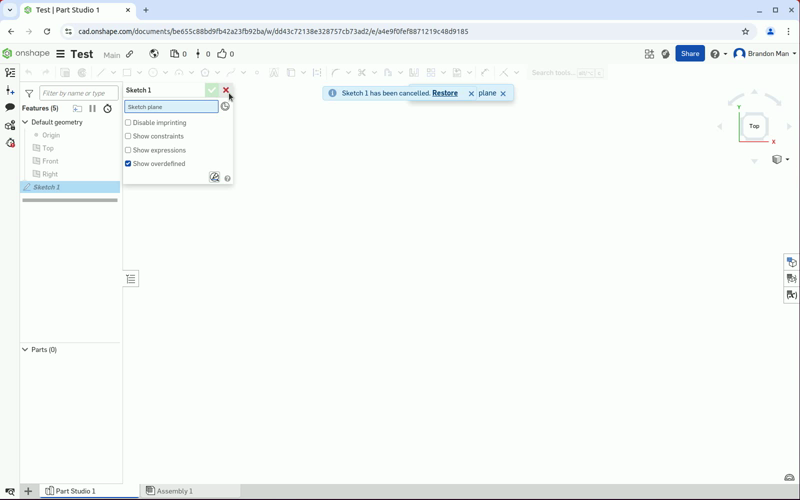
mouse_move(73, 150)
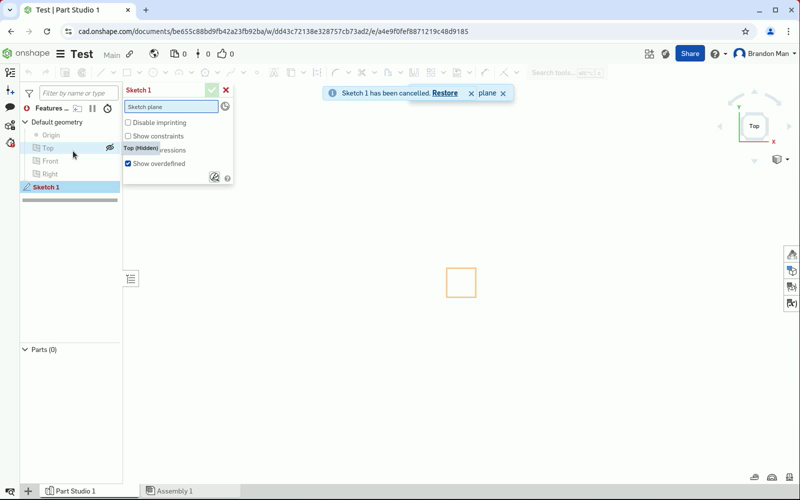
click(73, 150)
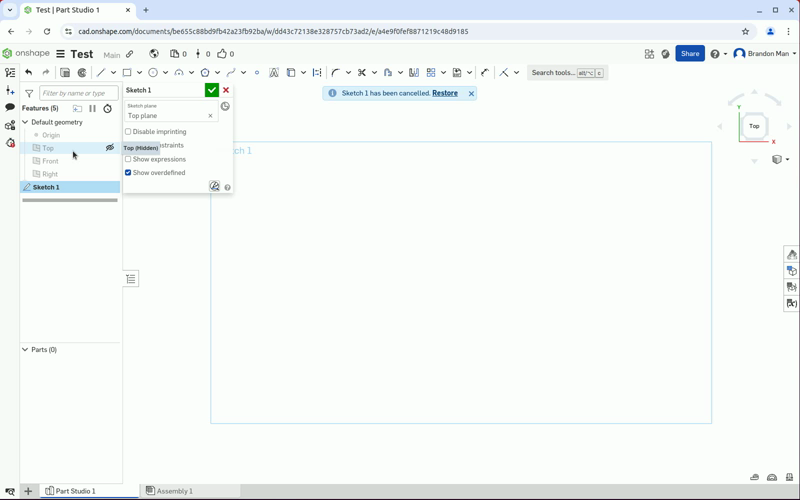
mouse_move(73, 352)
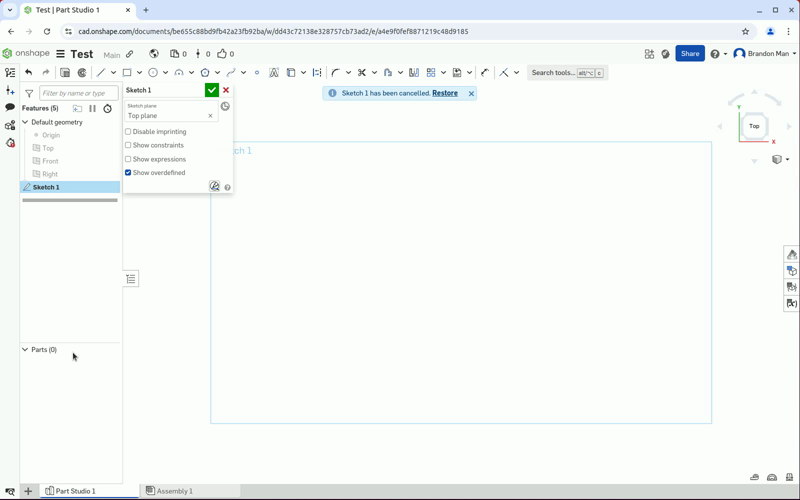
key(y)
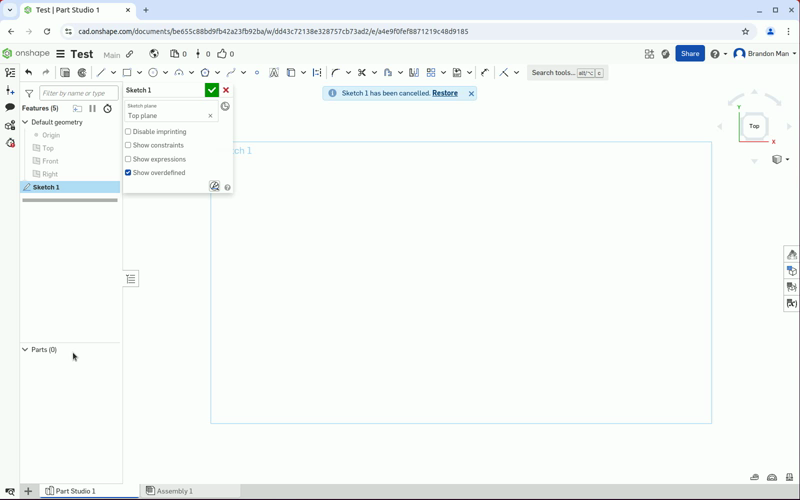
key(c)
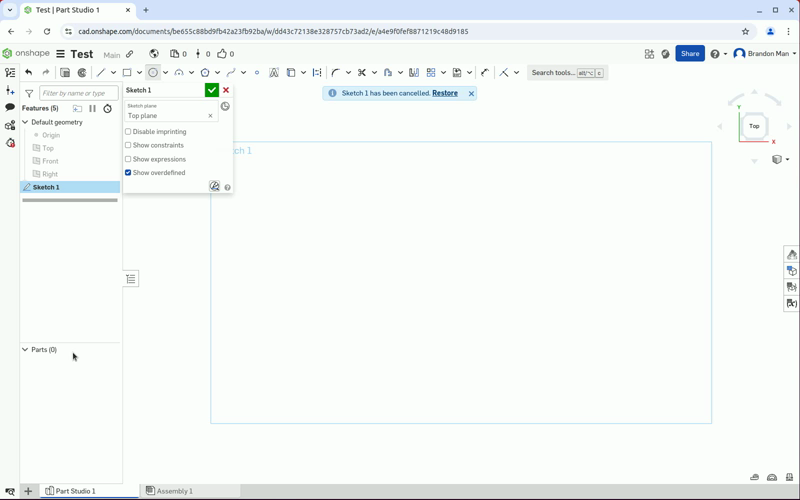
key_down(shift)
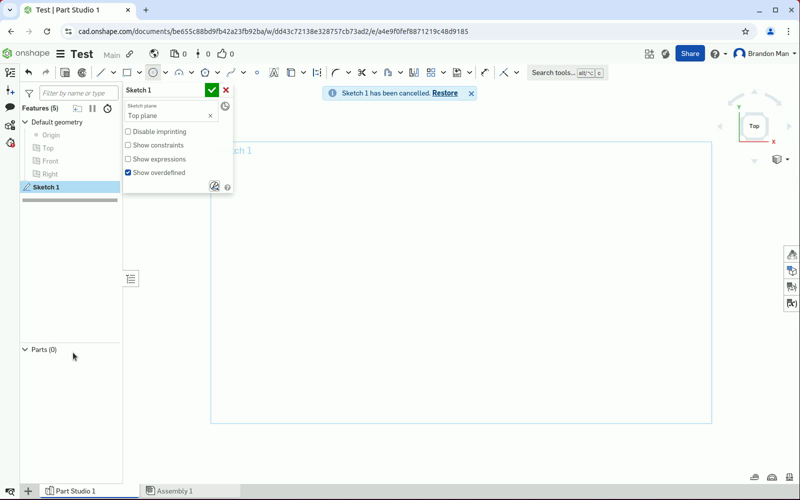
mouse_move(461, 282)
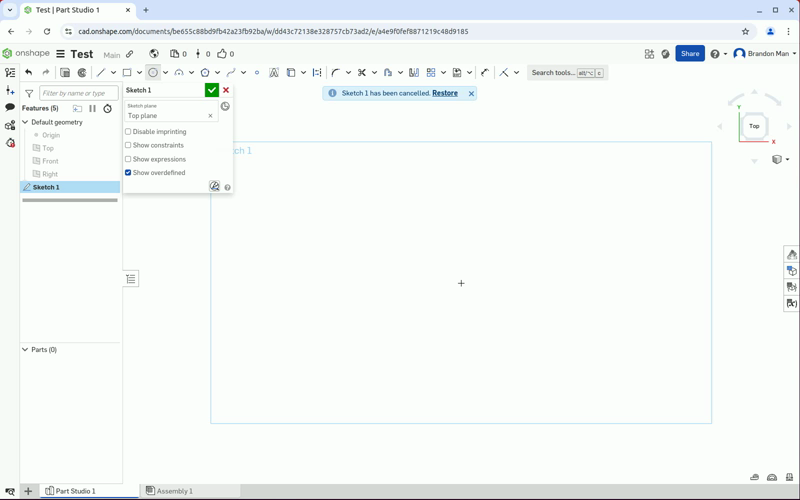
click(461, 282)
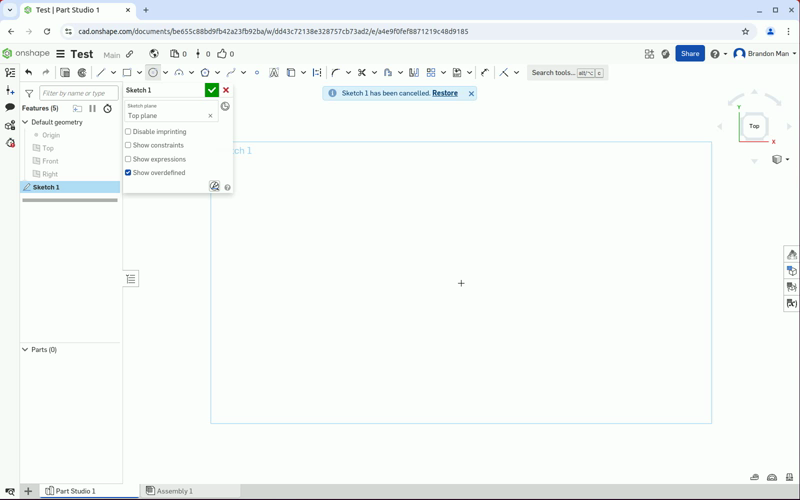
key_up(shift)
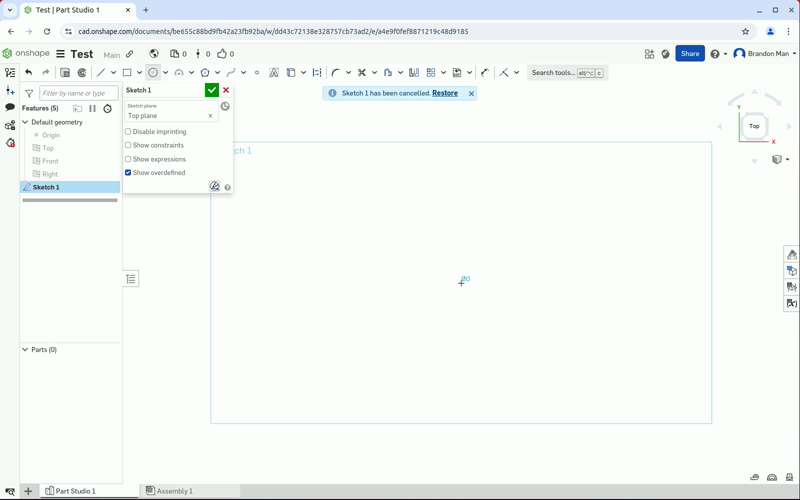
mouse_move(510, 282)
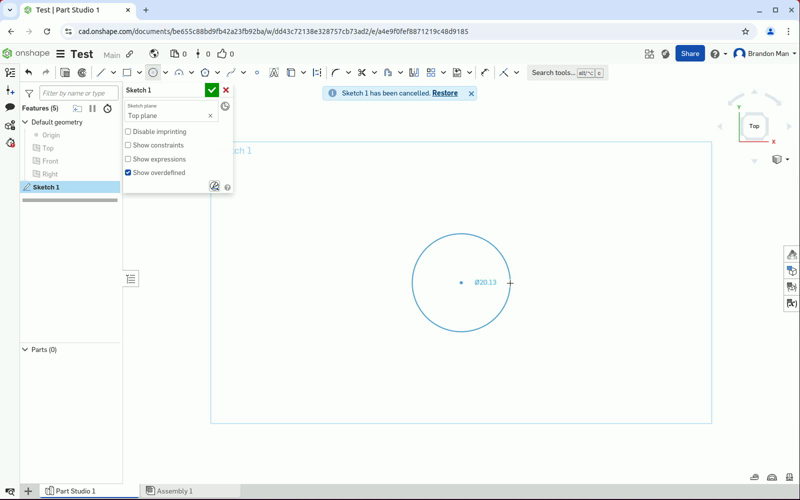
click(510, 282)
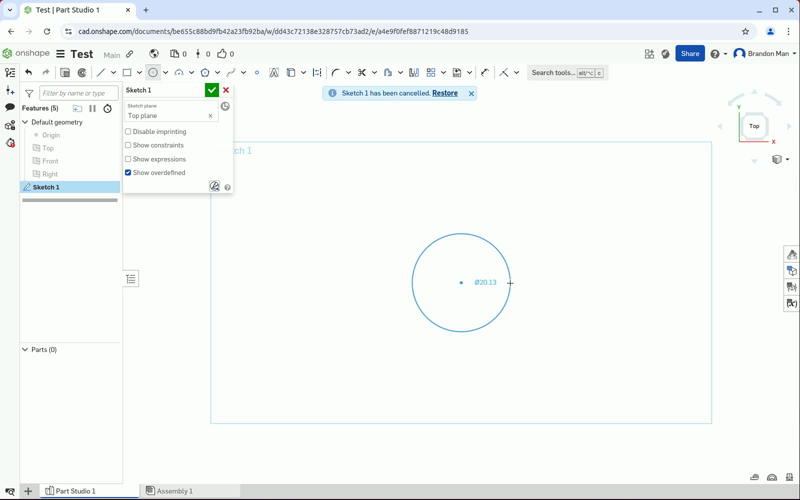
key(esc)
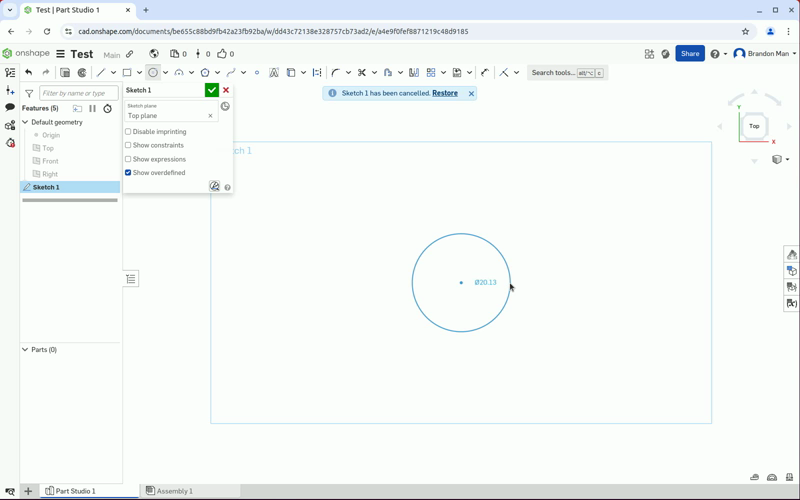
key(c)
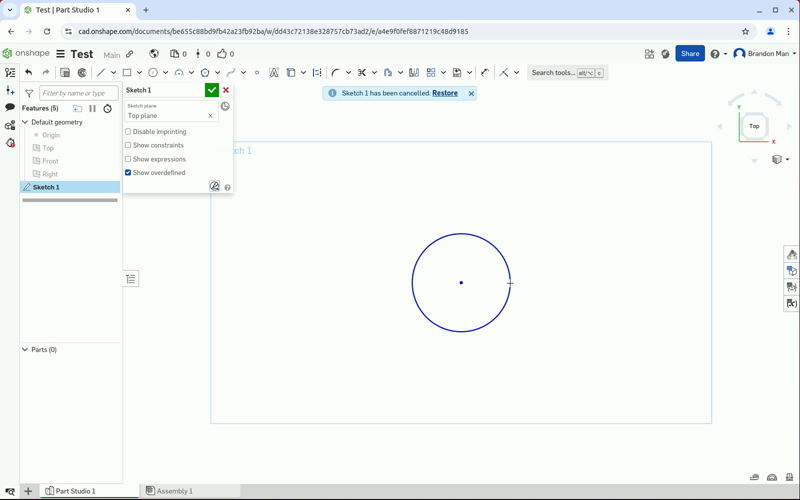
key_down(shift)
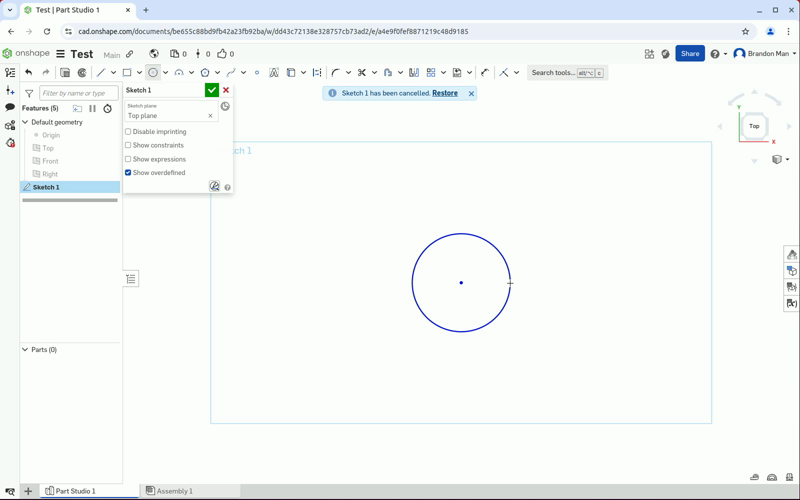
mouse_move(461, 282)
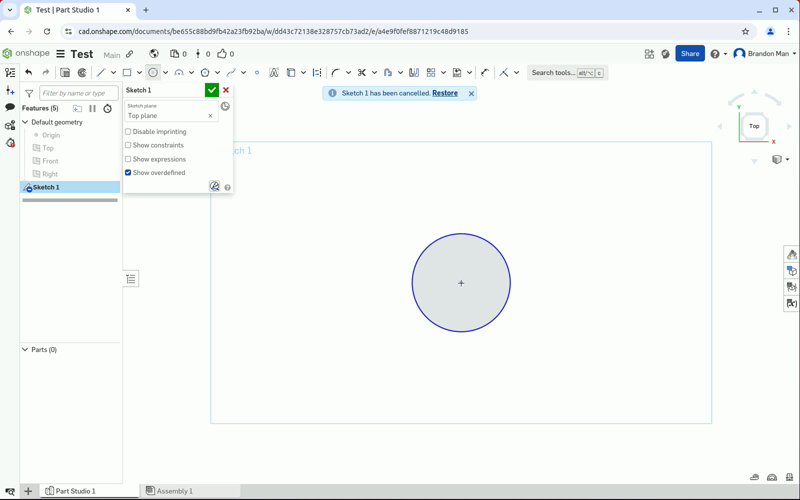
click(461, 282)
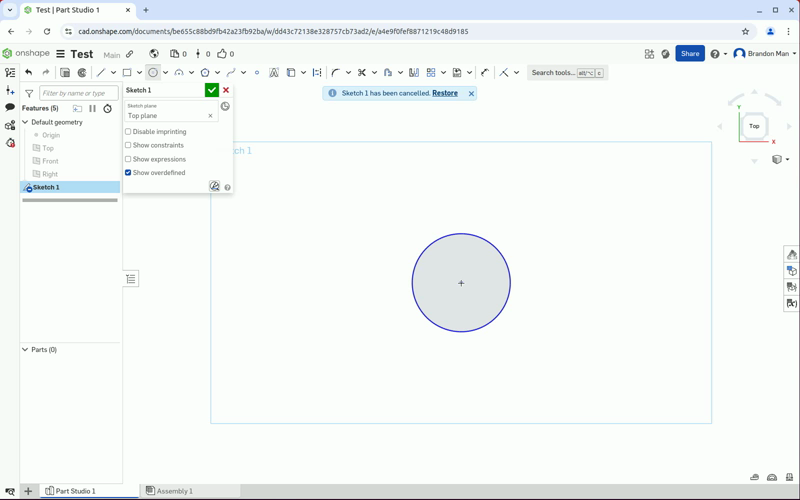
key_up(shift)
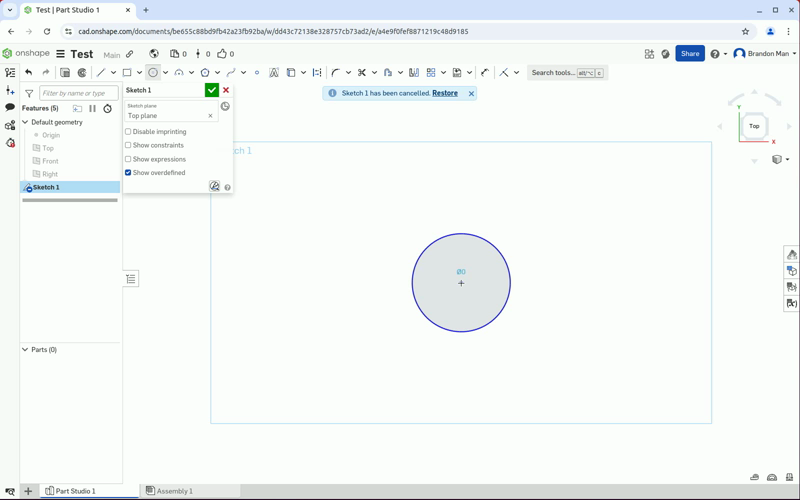
mouse_move(481, 282)
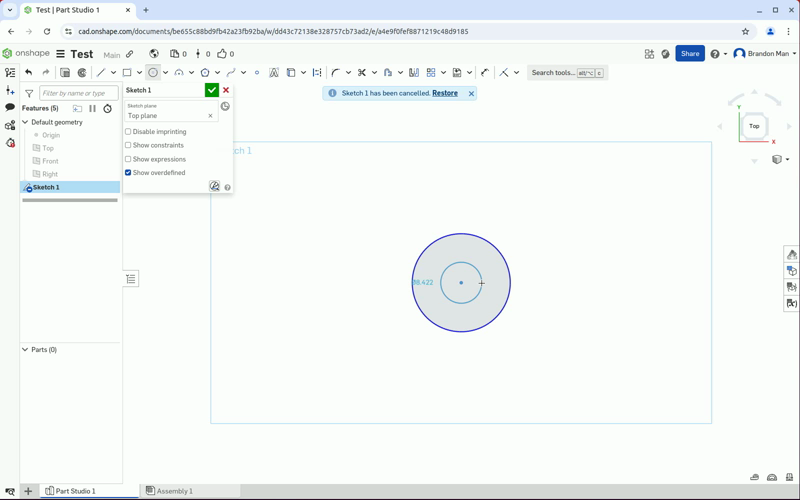
click(481, 282)
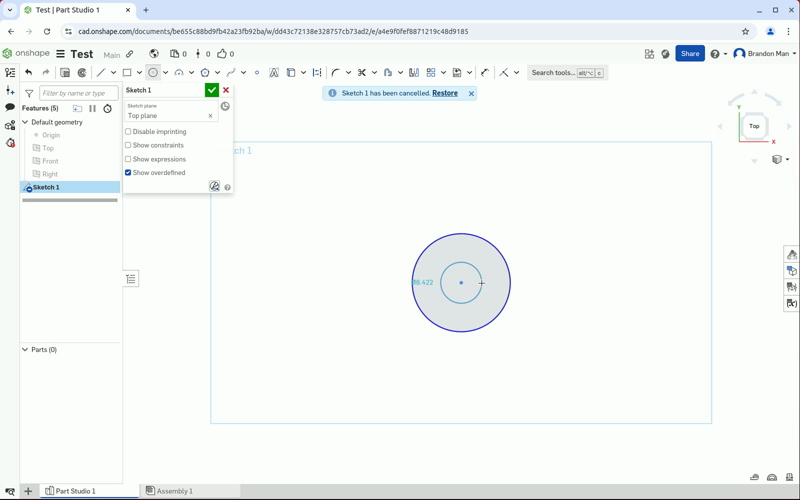
key(esc)
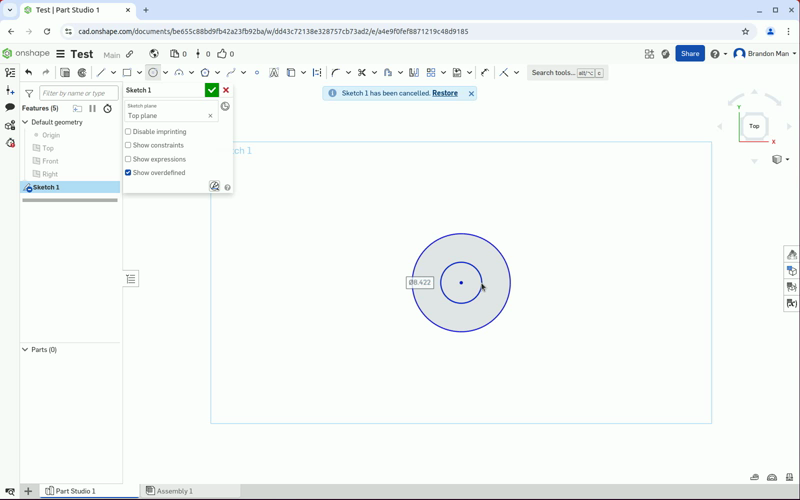
mouse_move(457, 314)
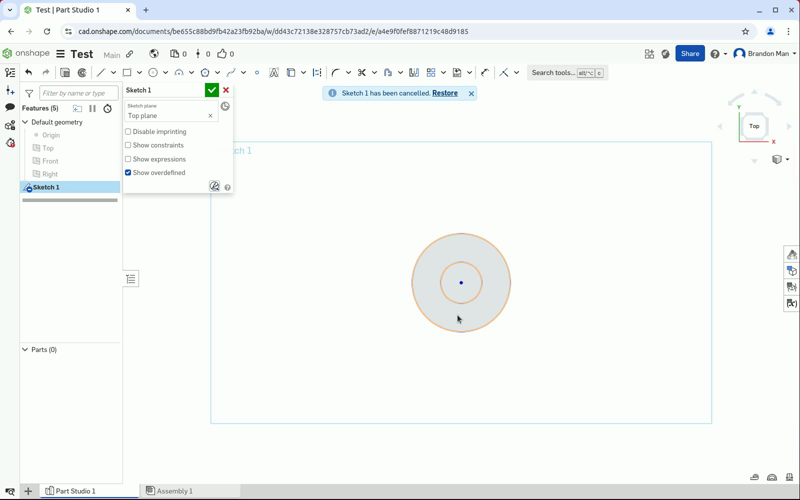
click(457, 314)
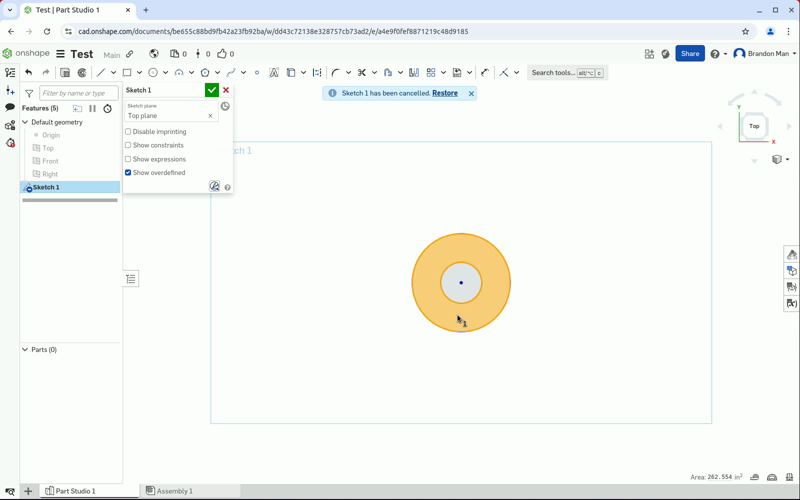
mouse_move(73, 352)
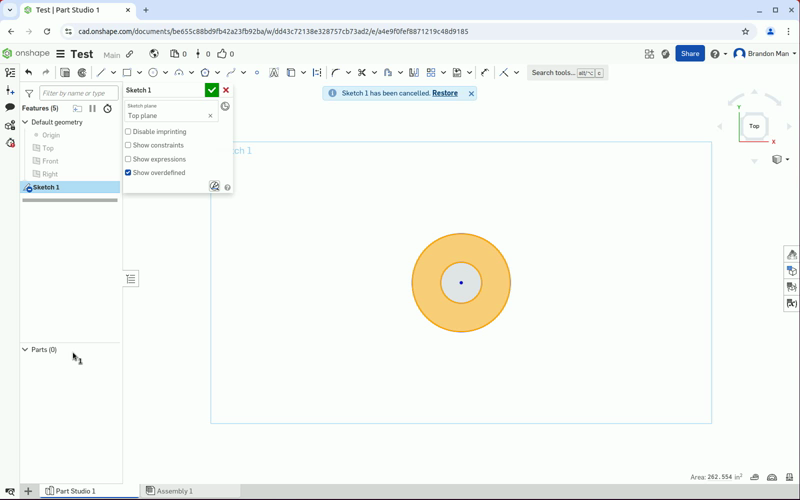
key(shift+y)
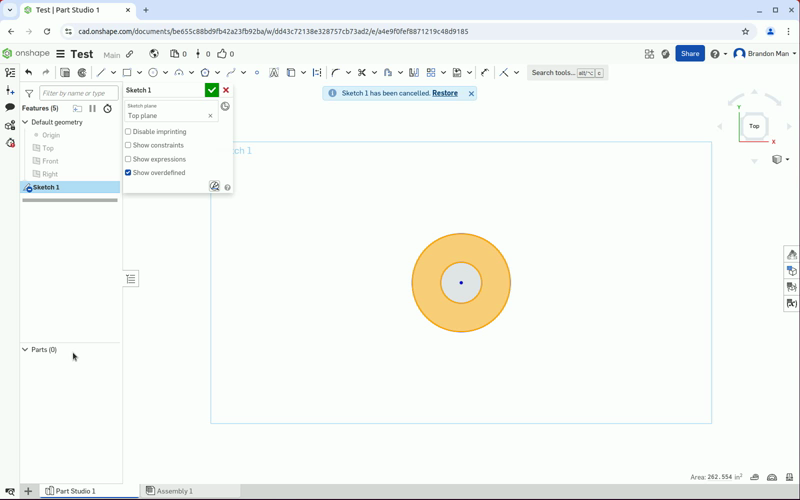
key(shift+e)
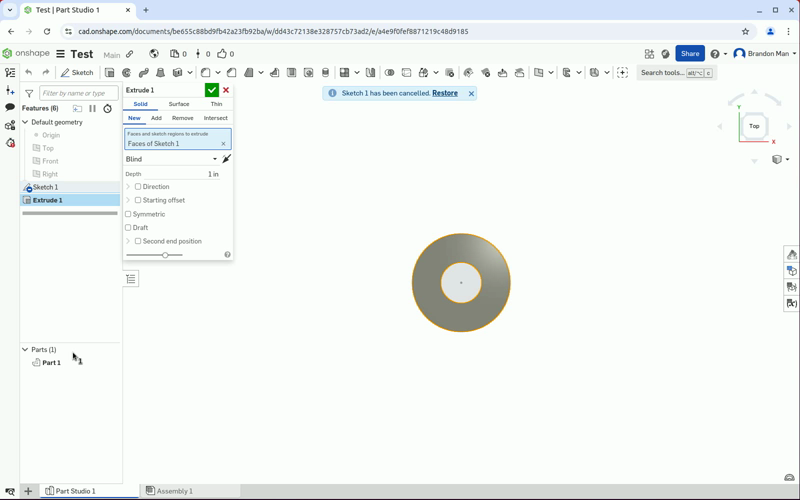
mouse_move(143, 106)
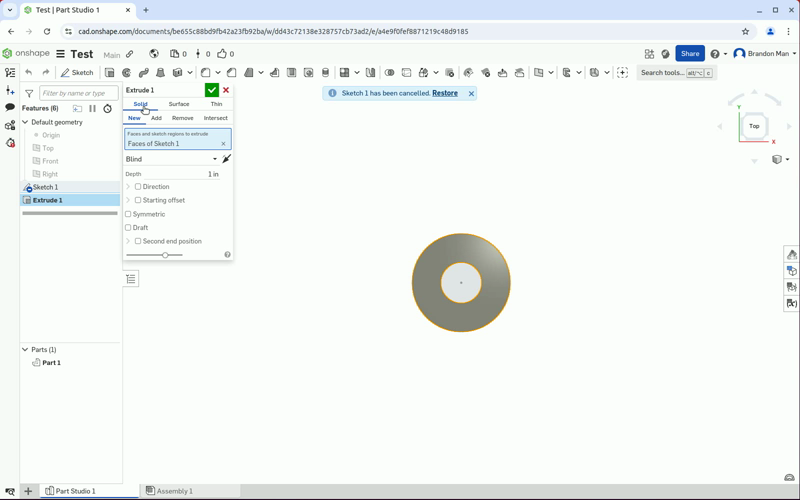
click(143, 106)
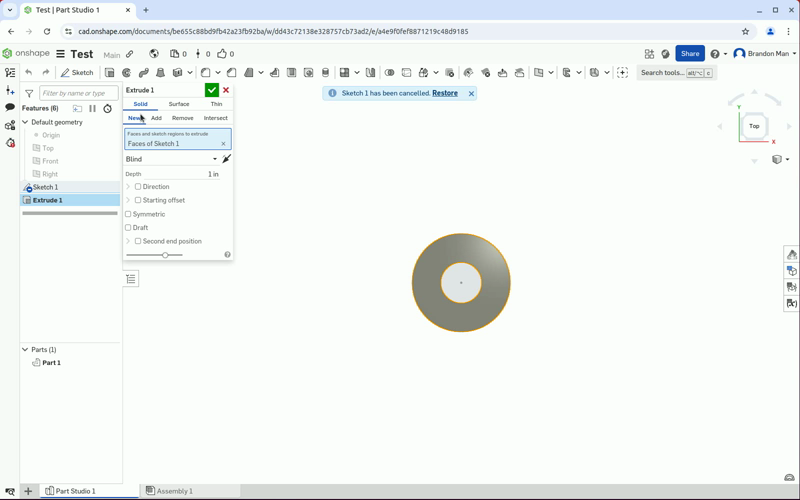
mouse_move(137, 120)
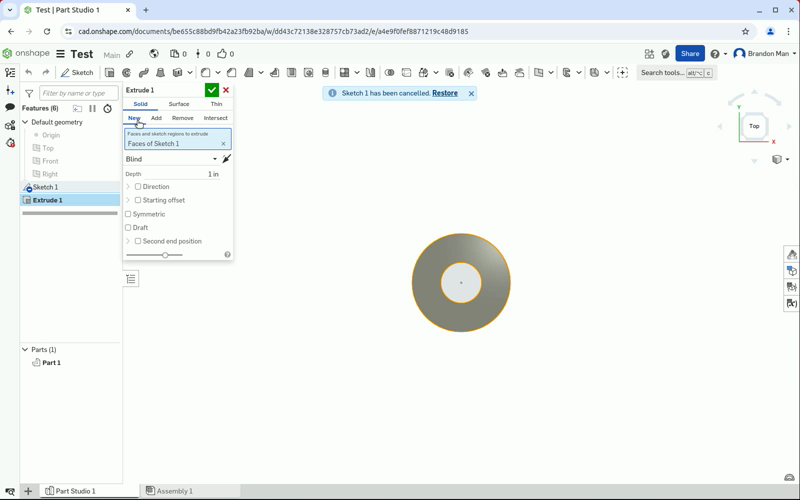
click(137, 120)
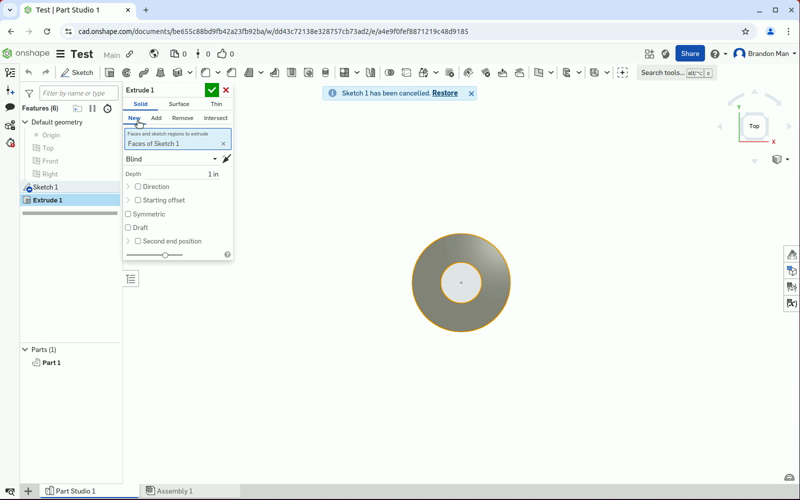
key(tab, 4)
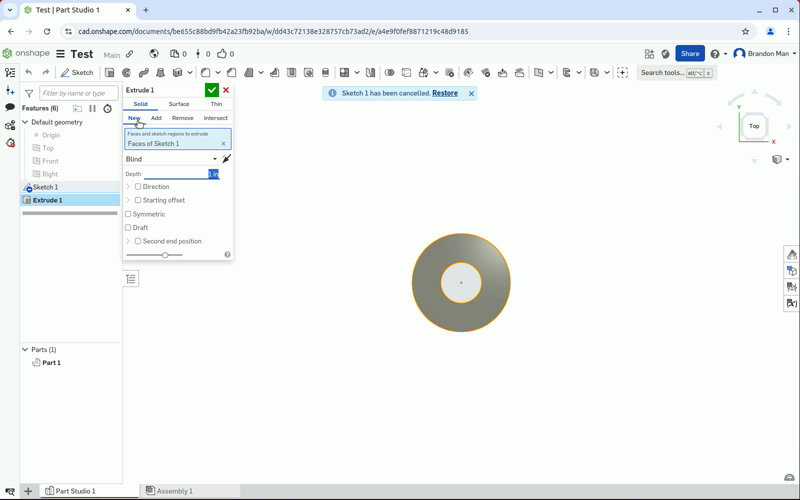
text(21.905)
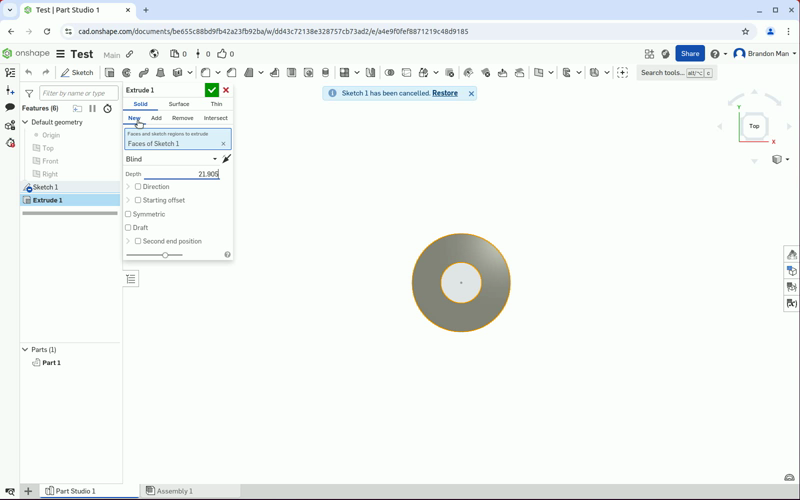
key(enter)
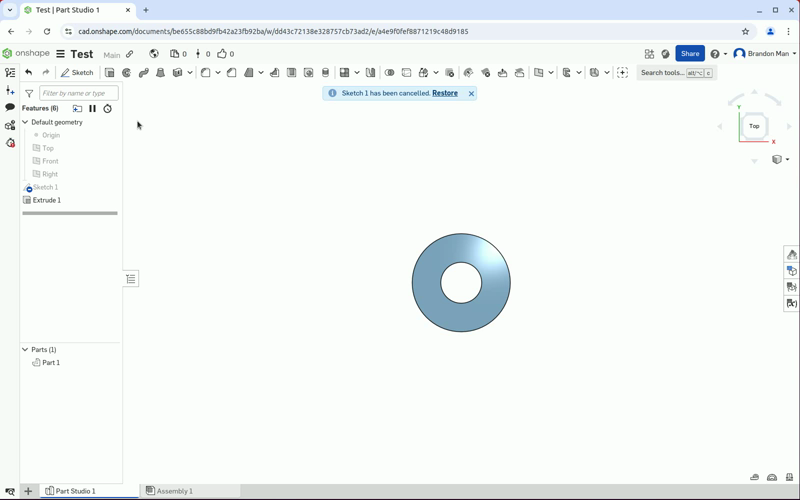
key(shift+h)
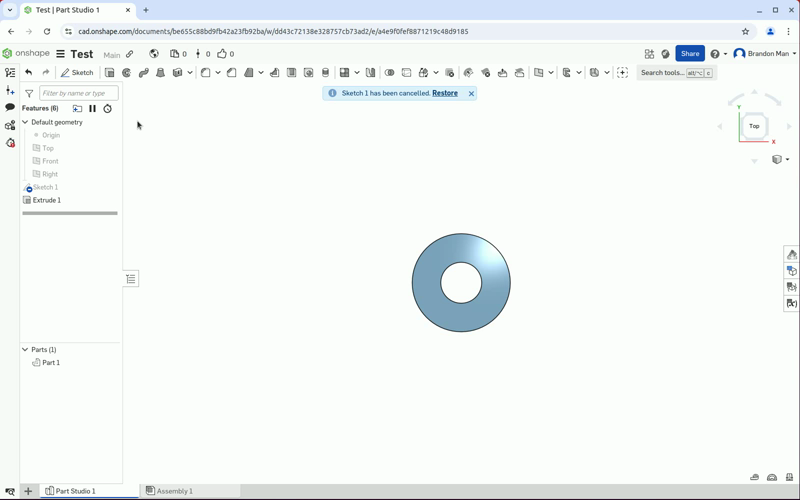
key(shift+h)
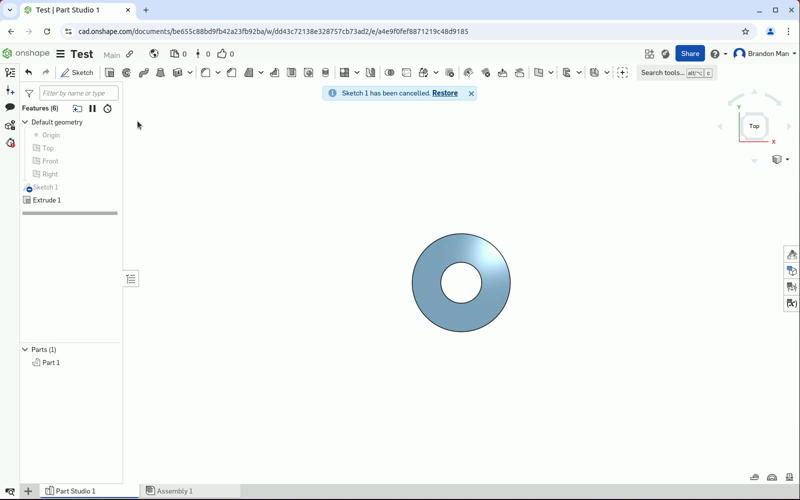
mouse_move(73, 189)
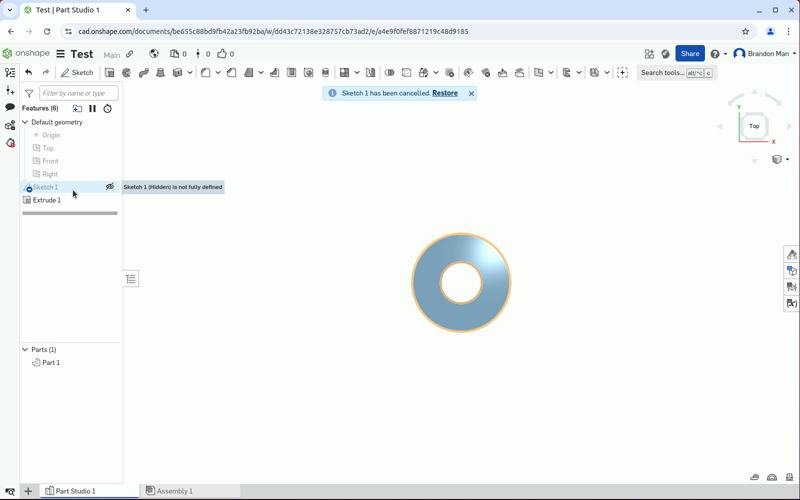
click(73, 189)
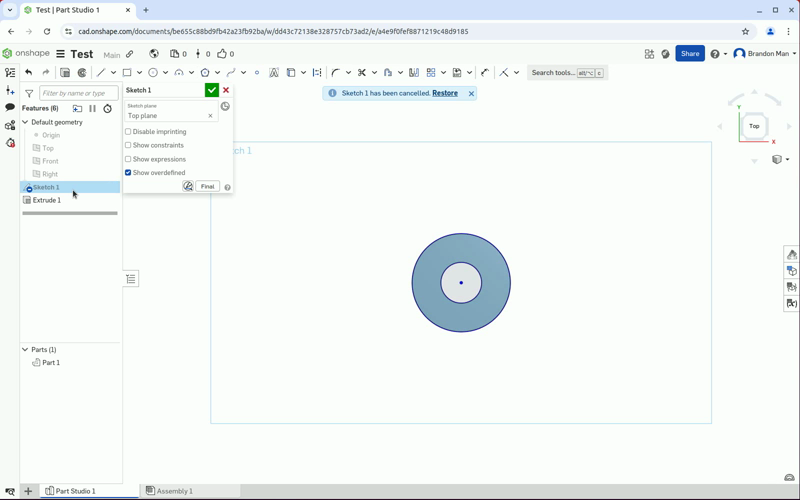
mouse_move(229, 92)
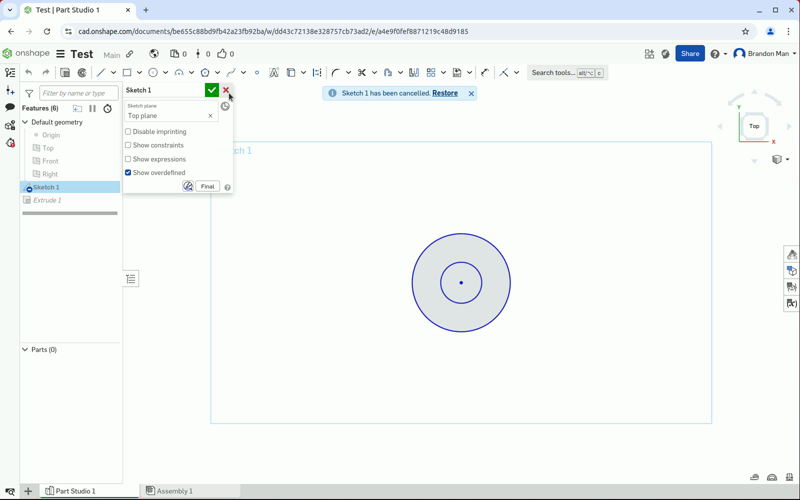
click(229, 92)
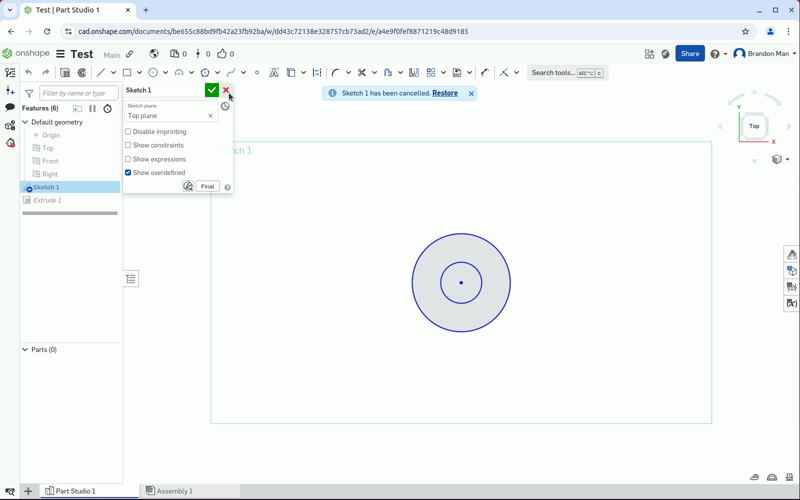
key(shift+s)
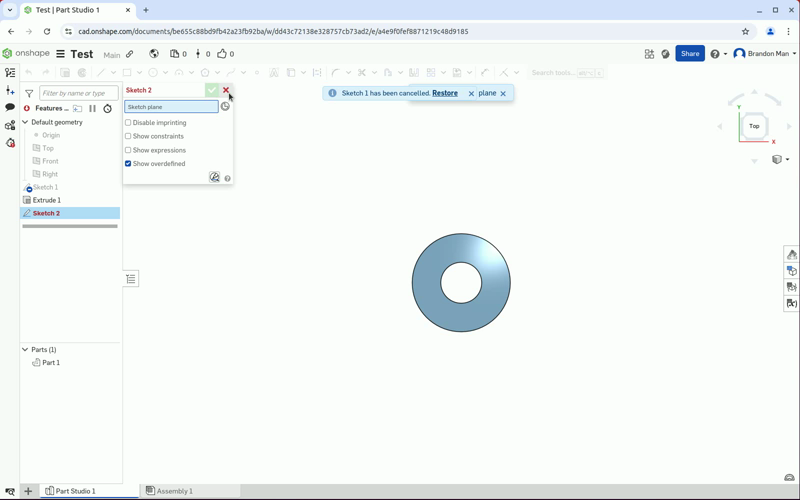
mouse_move(73, 150)
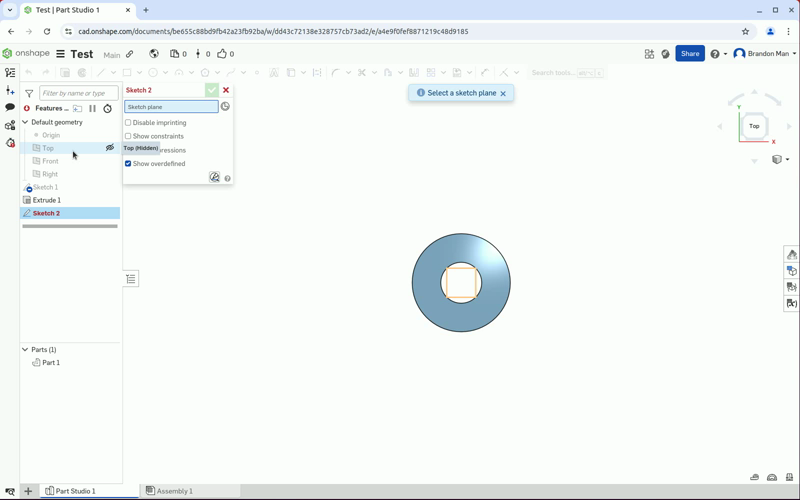
click(73, 150)
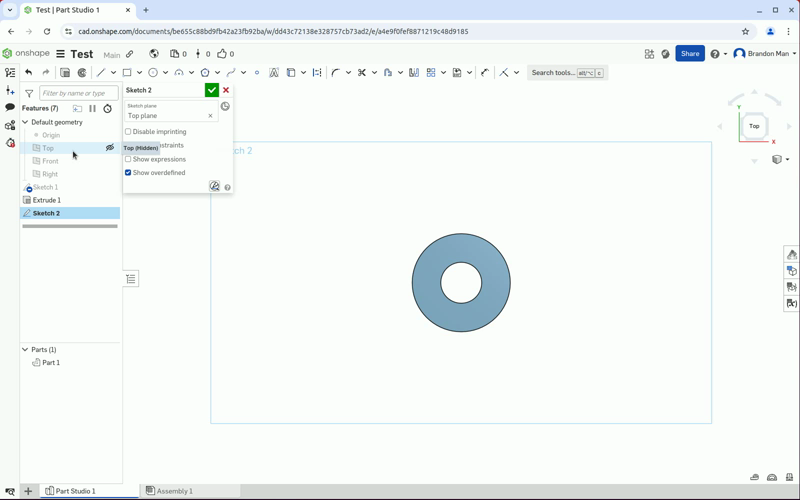
mouse_move(73, 352)
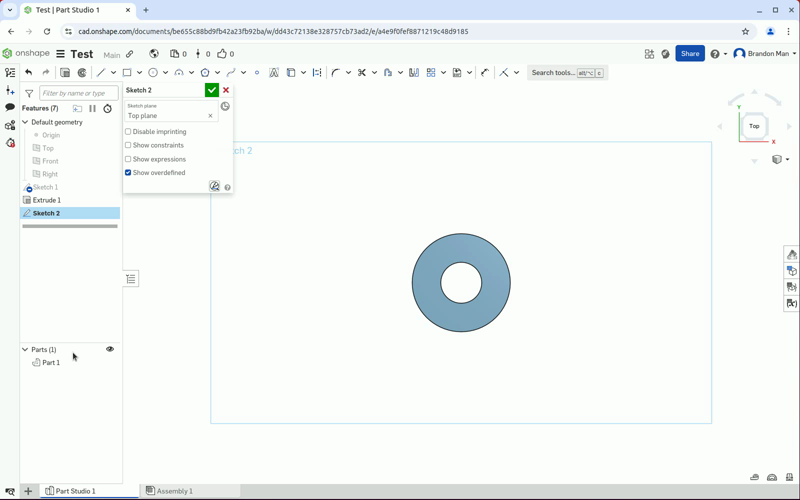
key(y)
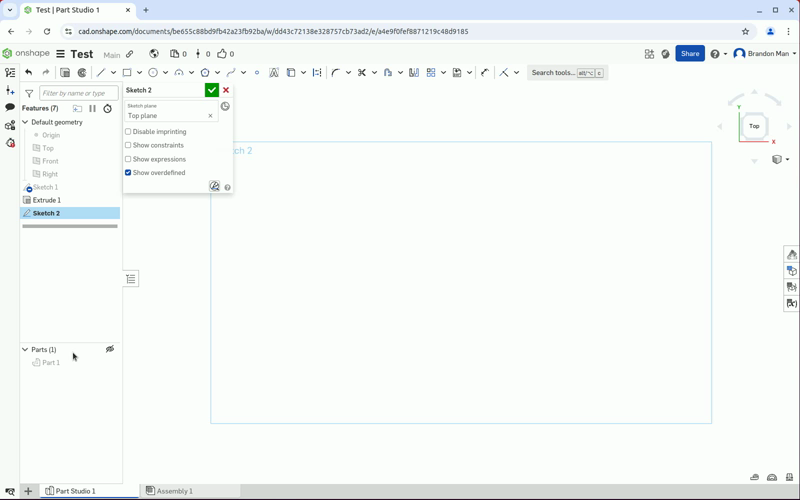
key(c)
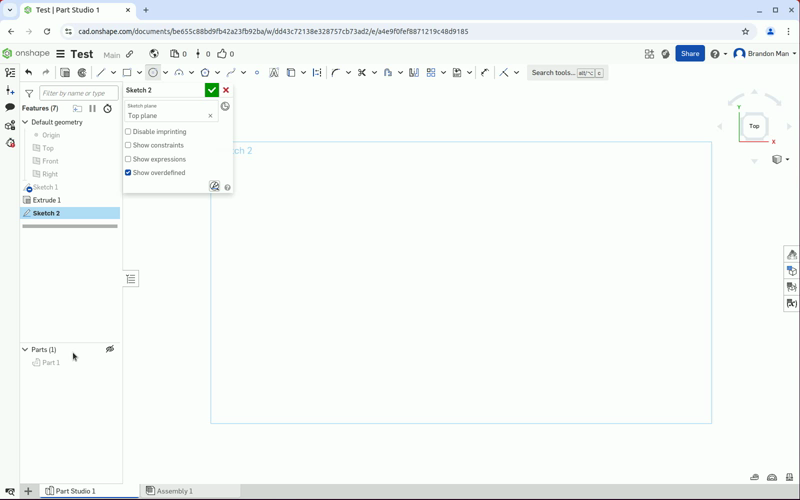
key_down(shift)
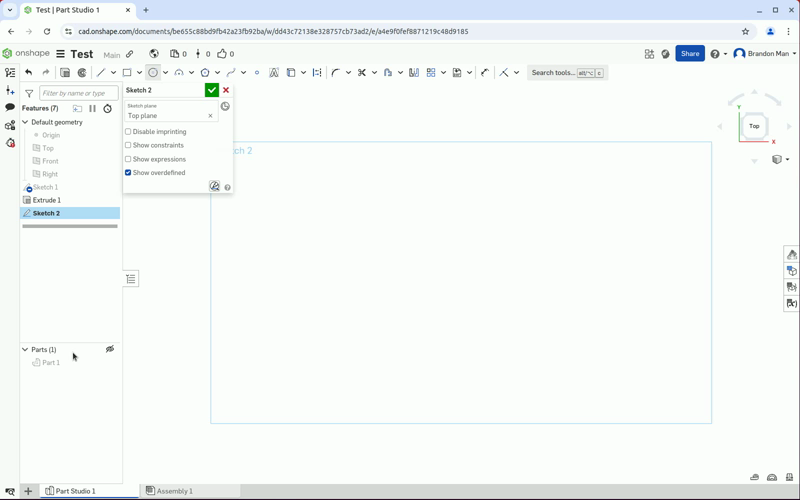
mouse_move(461, 282)
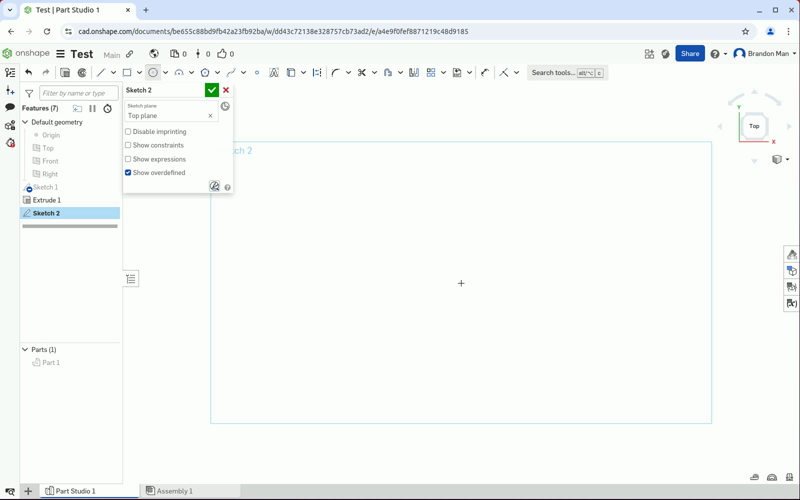
click(461, 282)
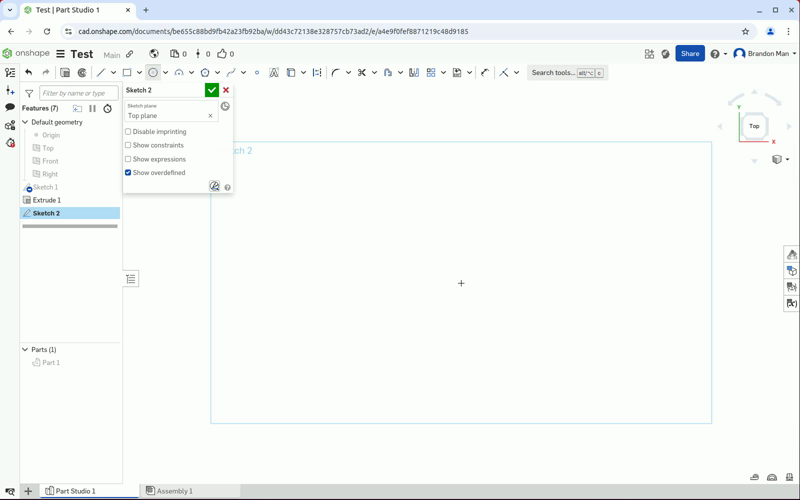
key_up(shift)
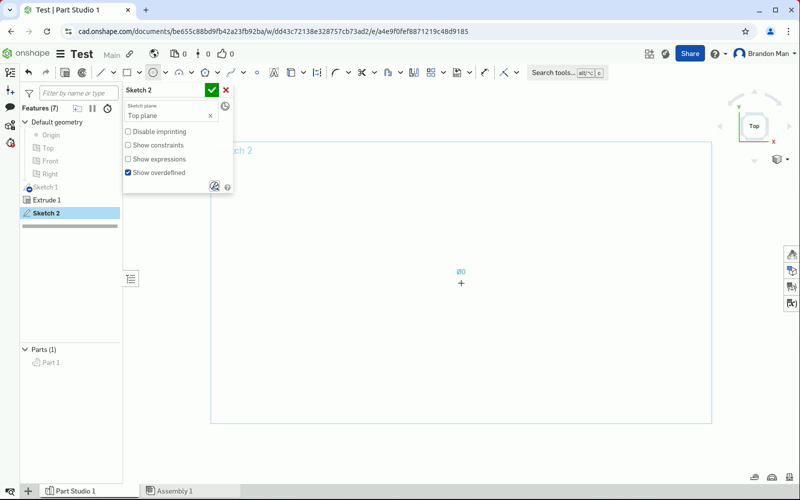
mouse_move(574, 282)
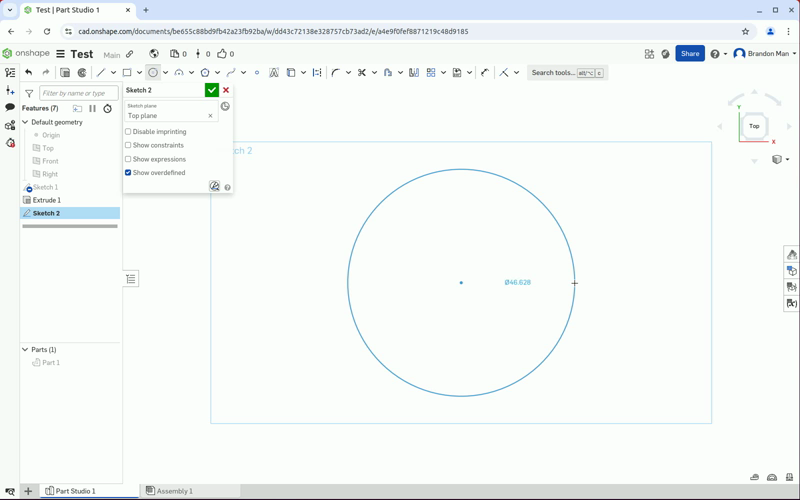
click(574, 282)
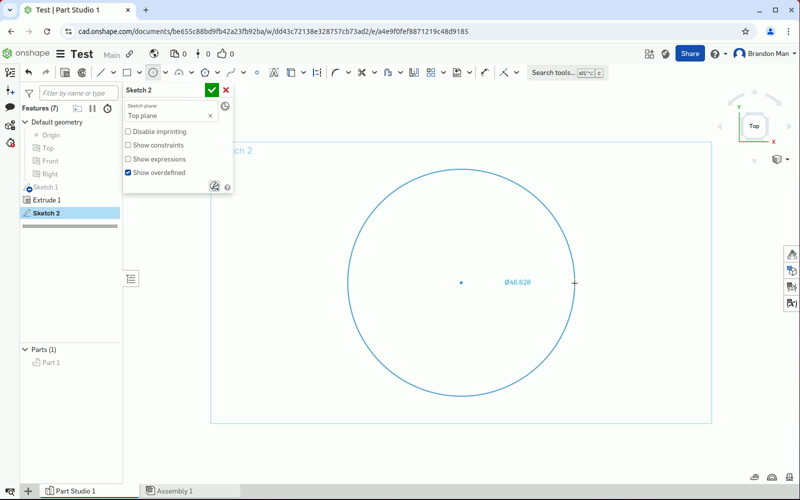
key(esc)
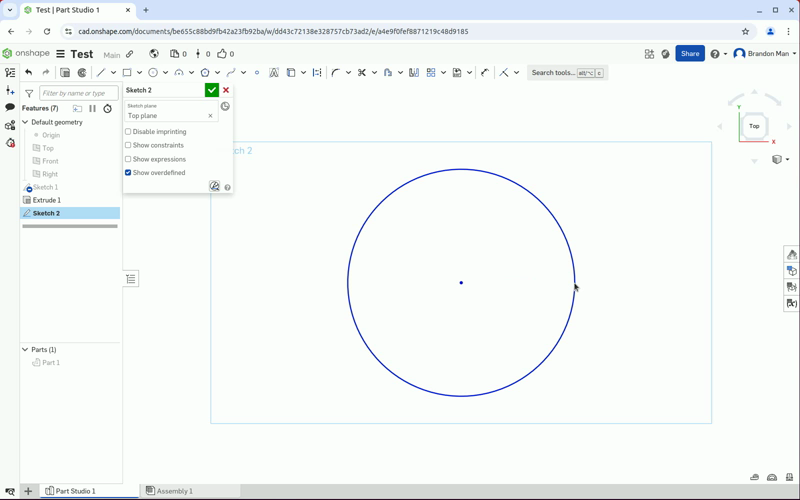
key(c)
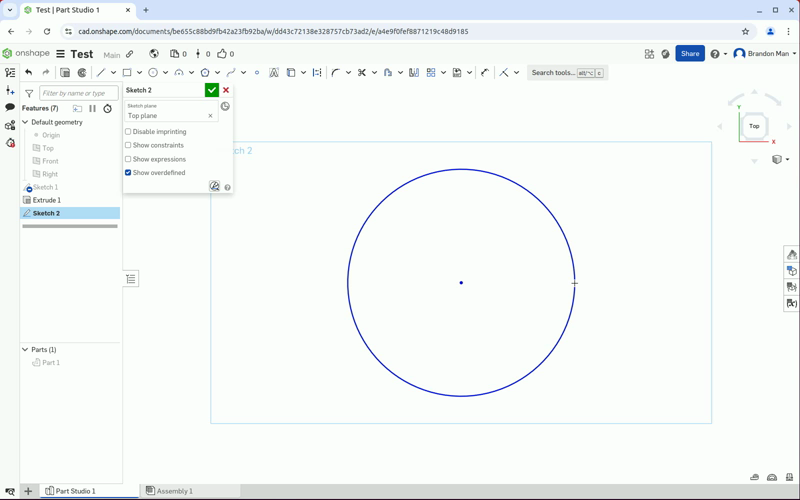
key_down(shift)
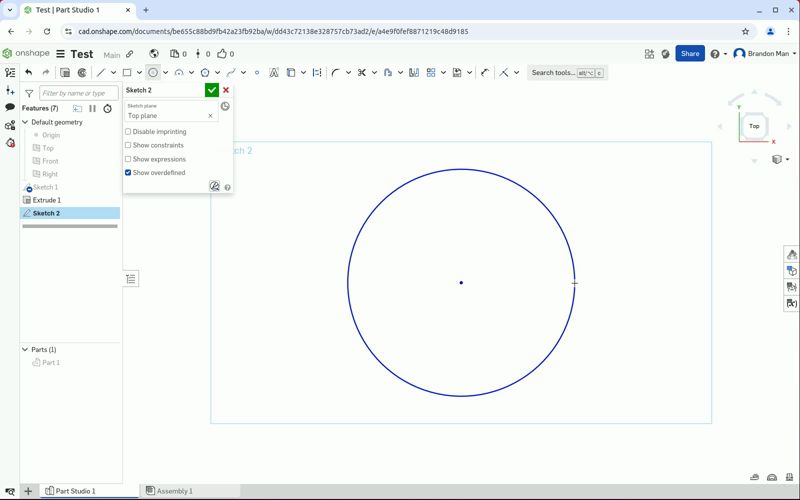
mouse_move(461, 282)
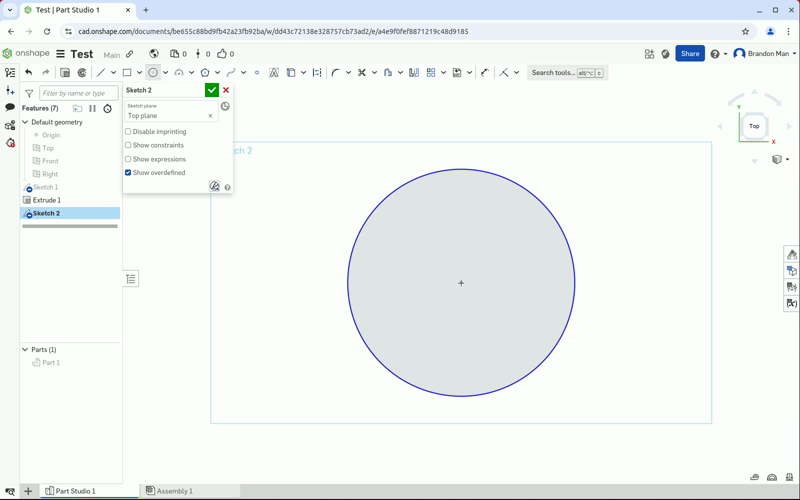
click(461, 282)
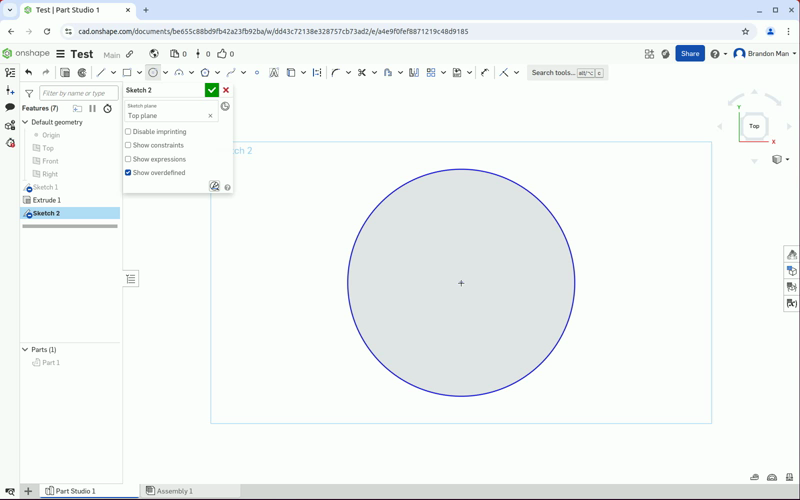
key_up(shift)
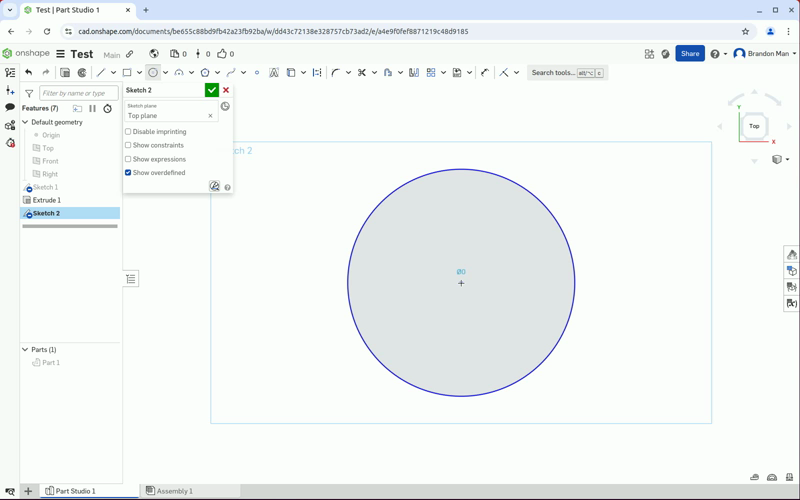
mouse_move(508, 282)
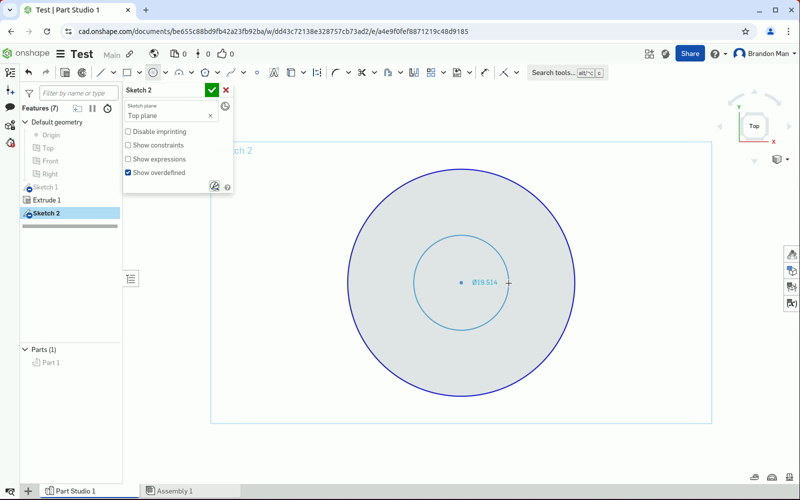
click(508, 282)
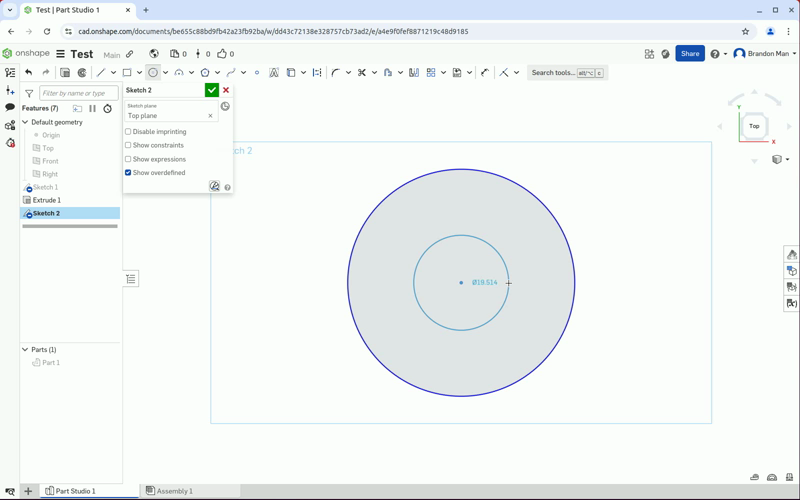
key(esc)
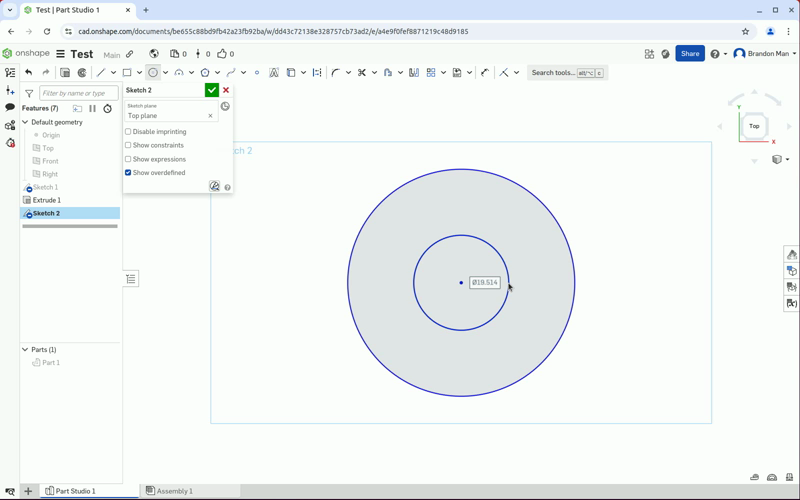
mouse_move(530, 226)
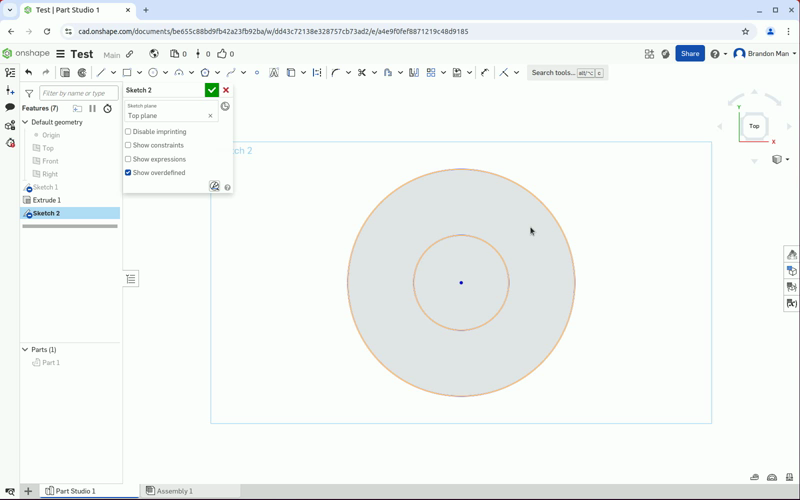
click(530, 226)
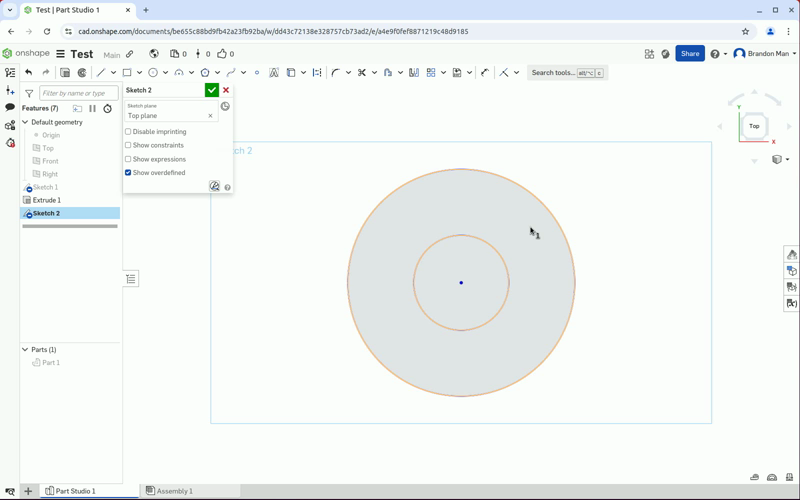
mouse_move(73, 352)
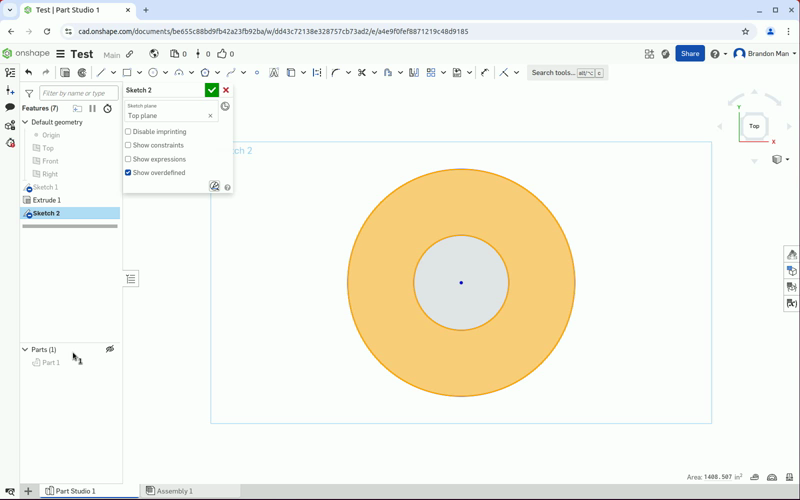
key(shift+y)
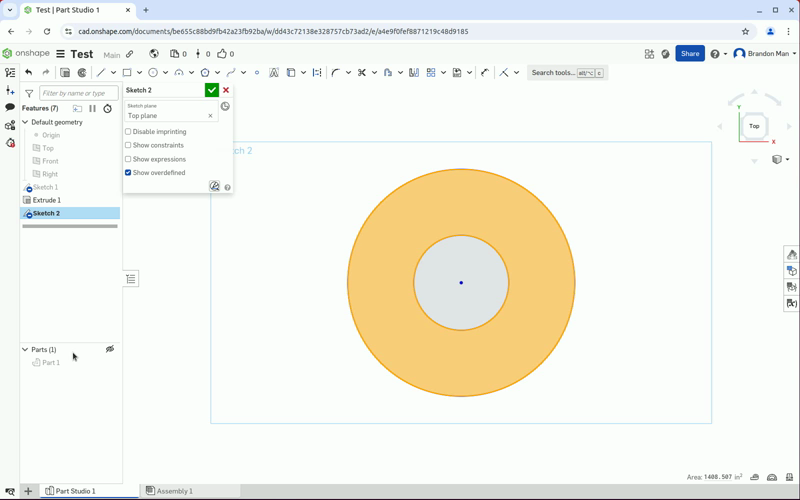
key(shift+e)
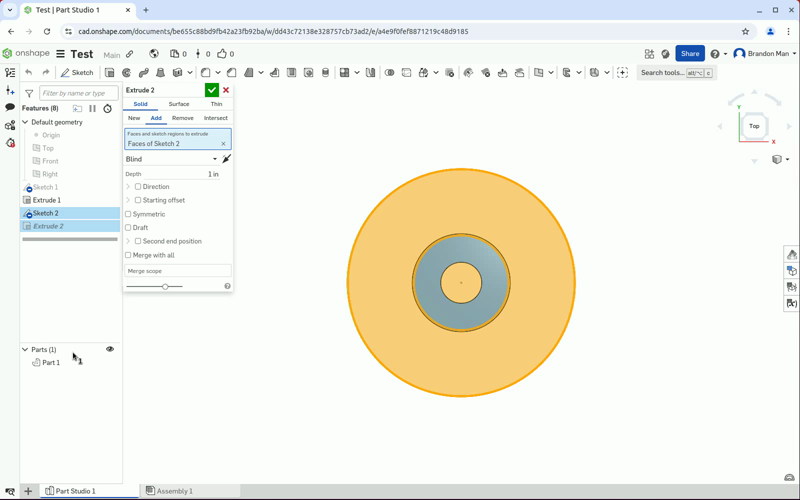
mouse_move(143, 106)
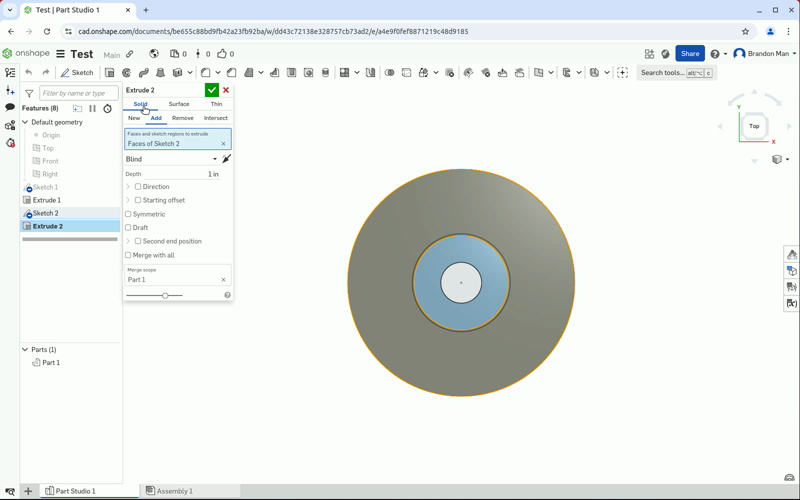
click(143, 106)
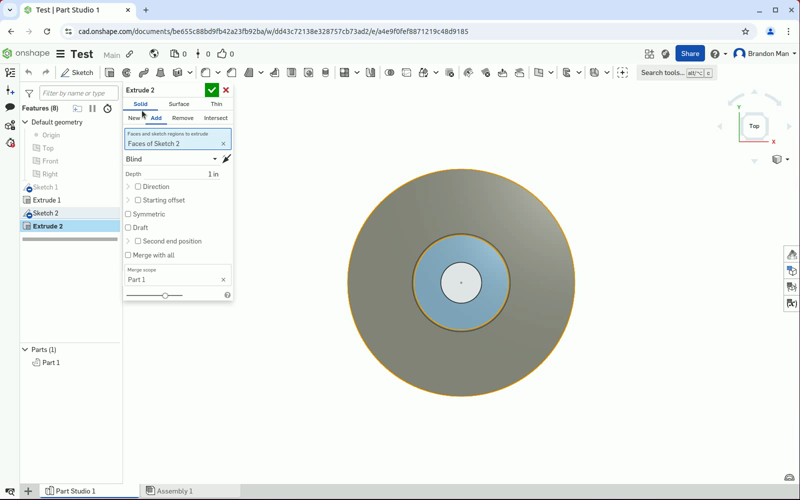
mouse_move(137, 120)
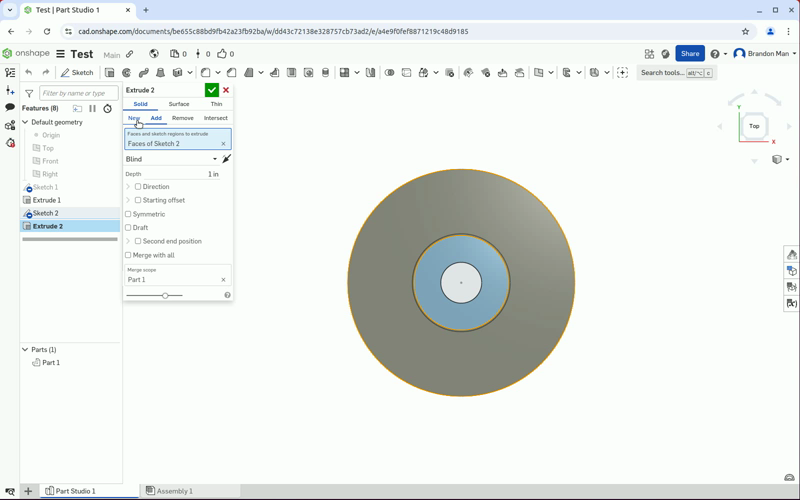
click(137, 120)
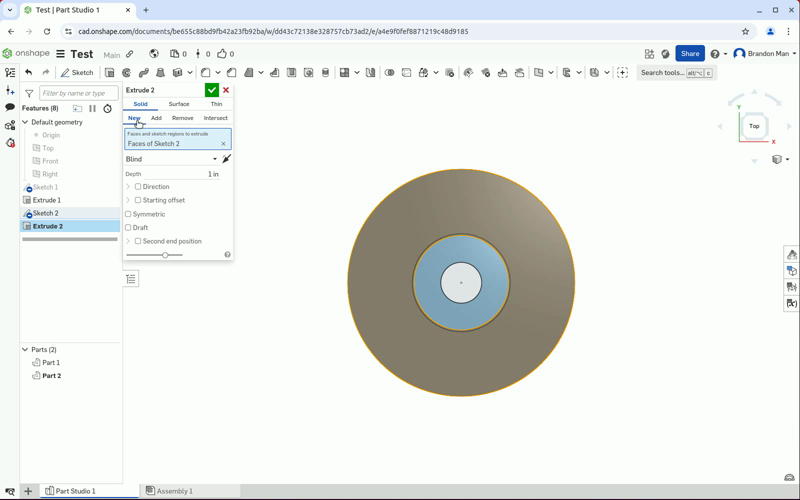
key(tab, 4)
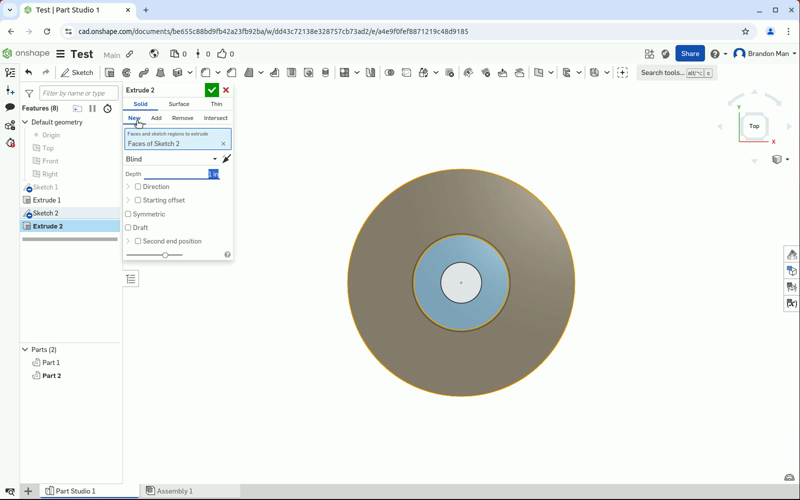
text(21.905)
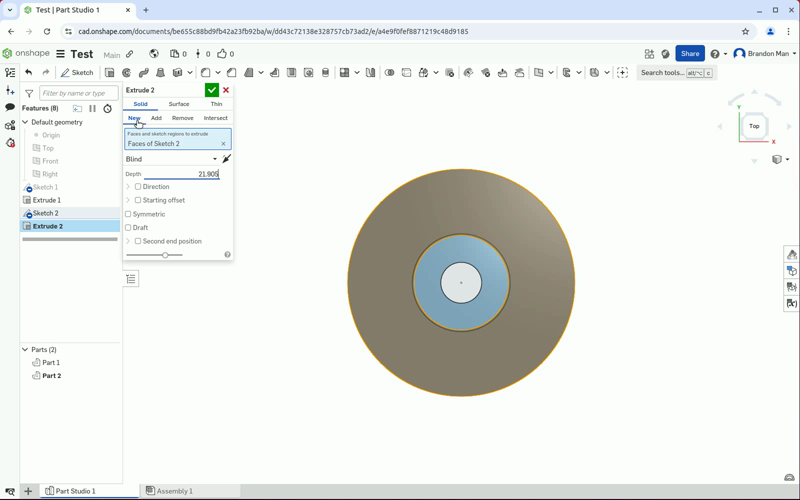
key(enter)
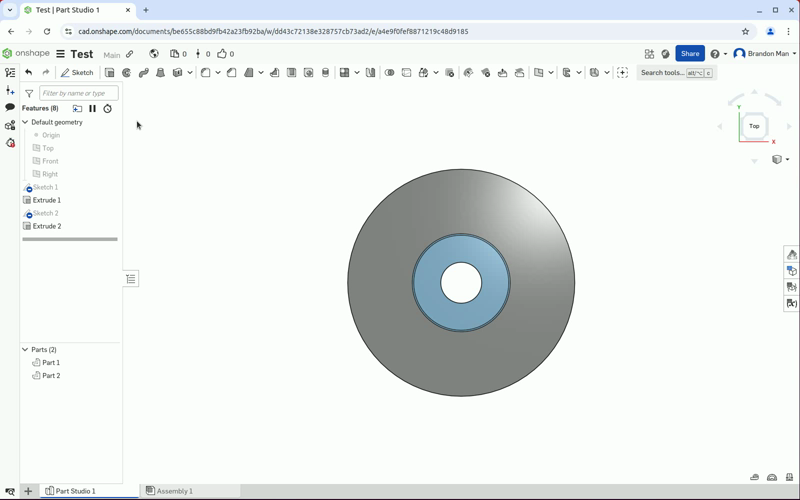
key(shift+h)
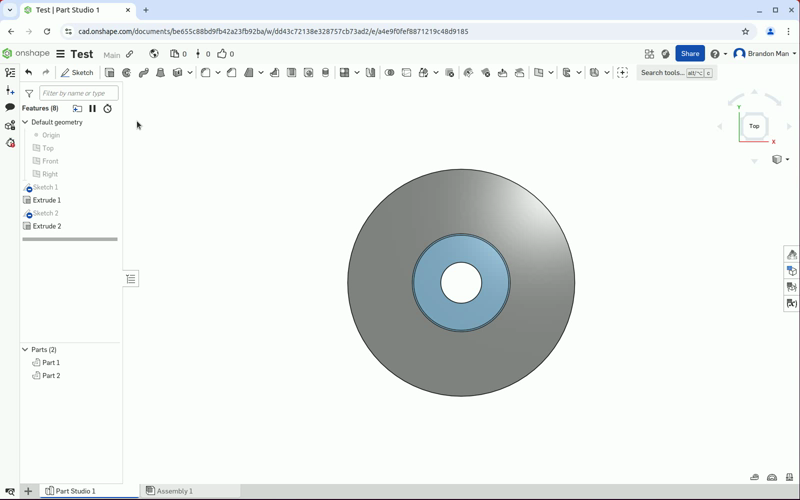
key(shift+h)
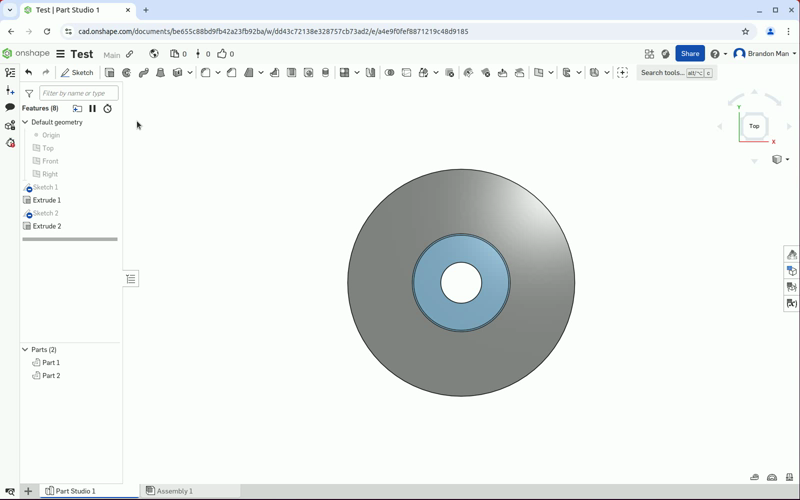
mouse_move(73, 189)
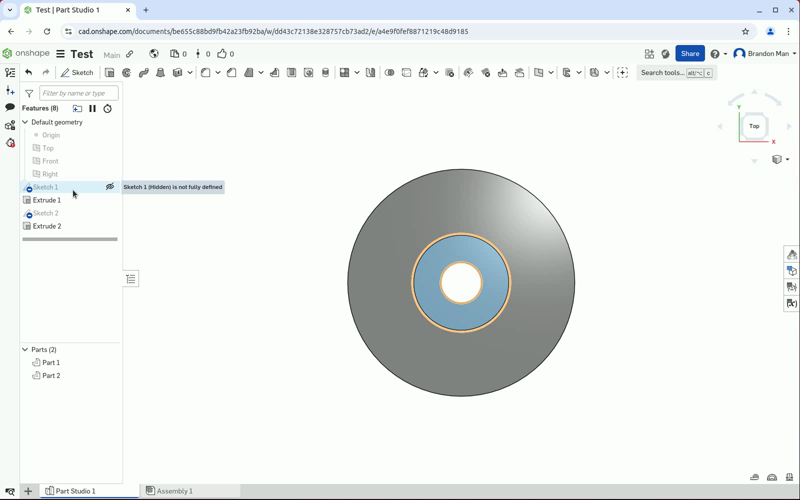
click(73, 189)
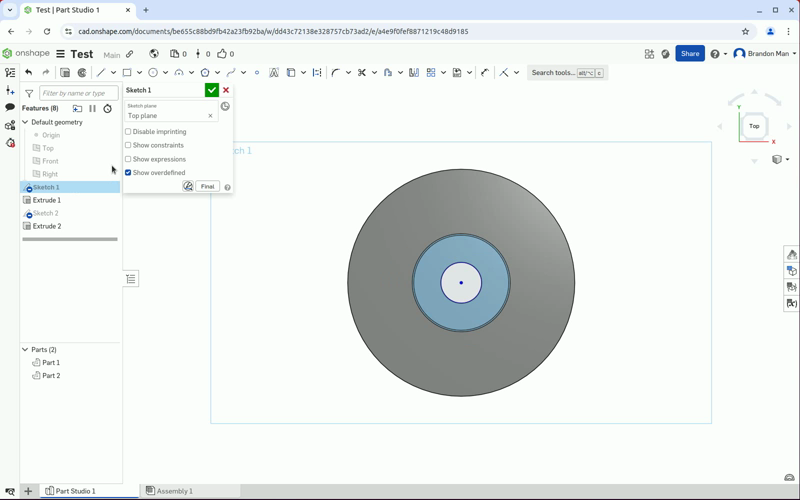
mouse_move(229, 92)
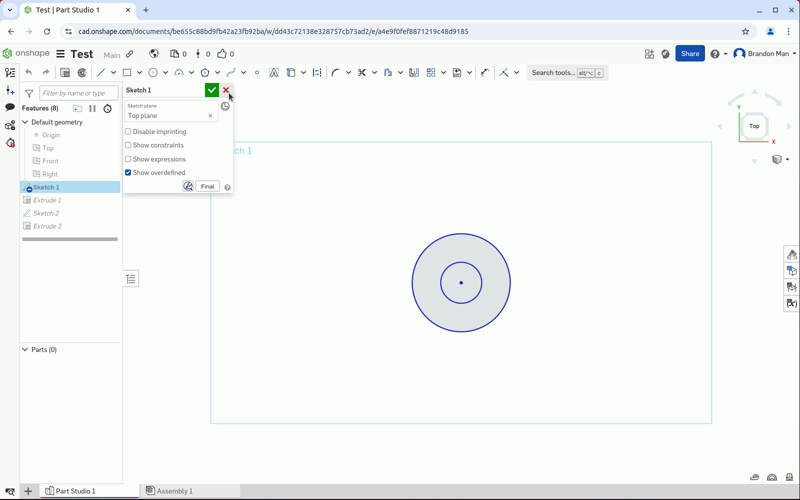
click(229, 92)
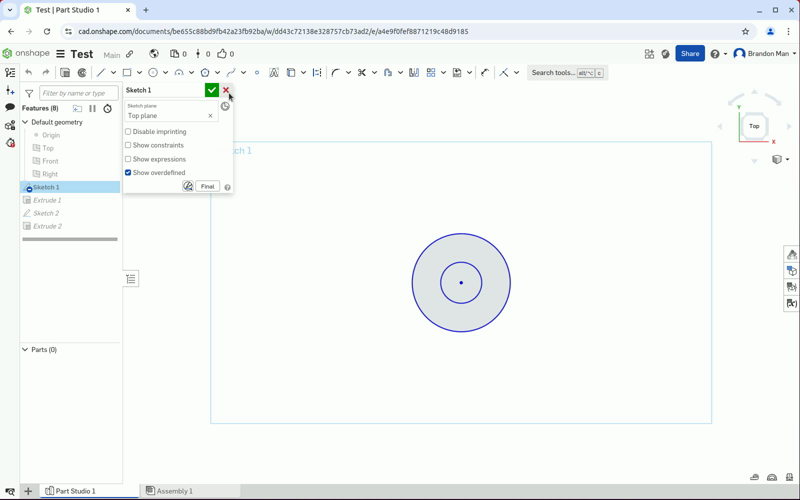
key(shift+s)
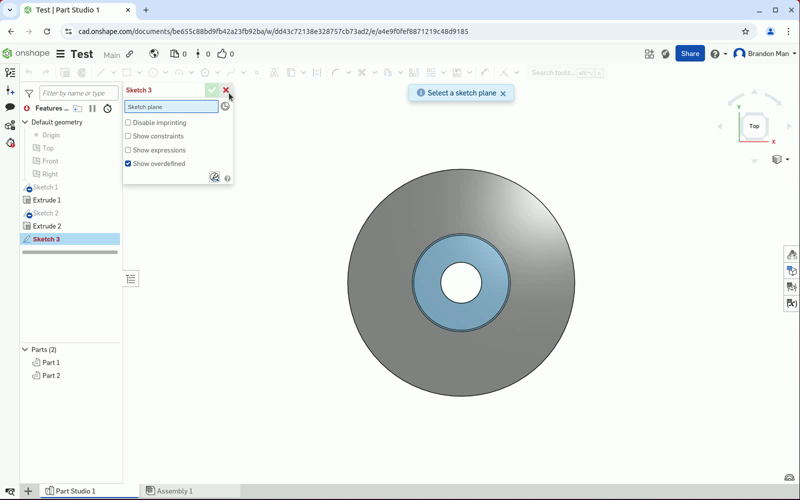
mouse_move(73, 150)
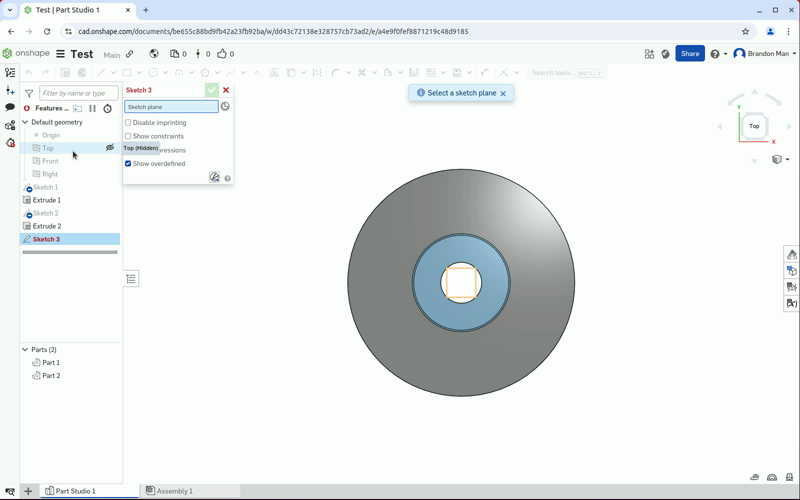
click(73, 150)
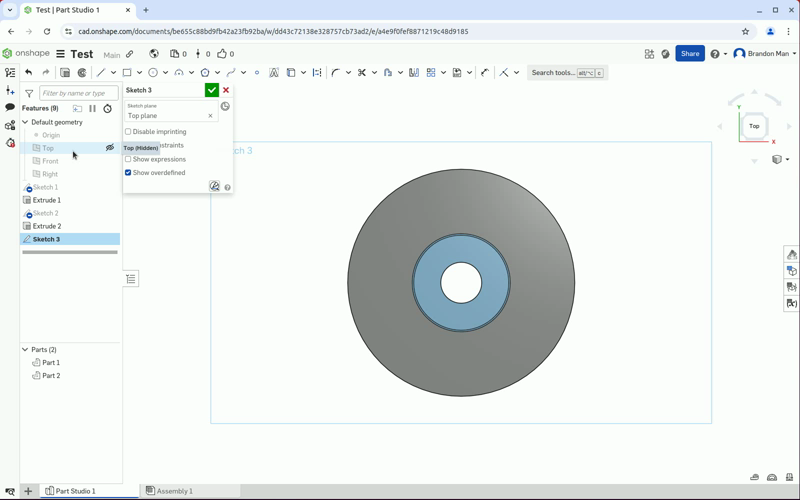
mouse_move(73, 352)
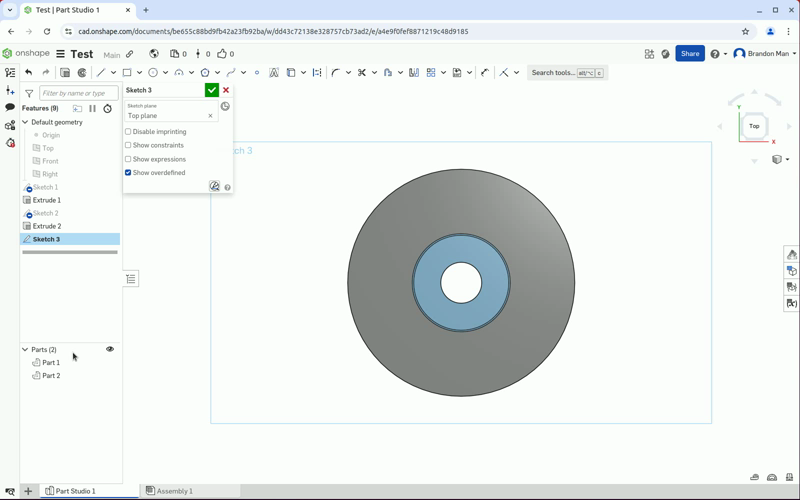
key(y)
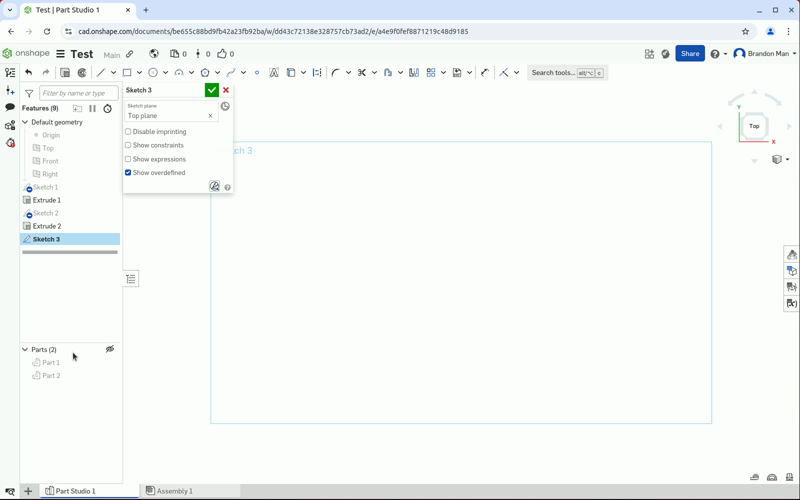
key(c)
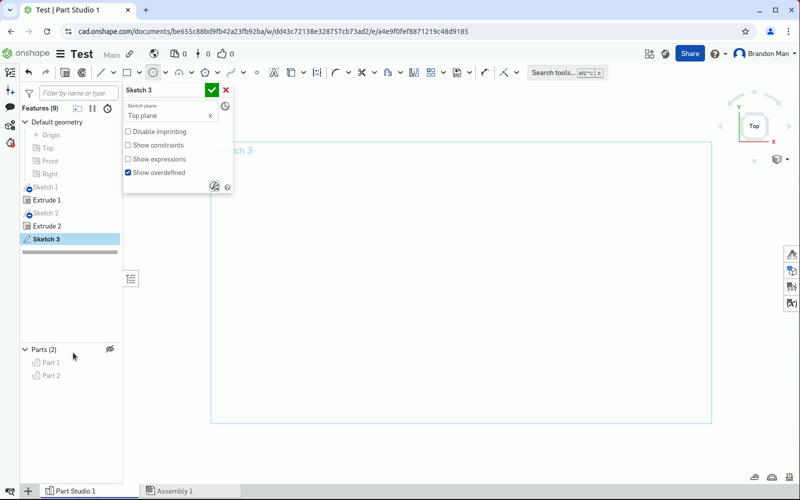
key_down(shift)
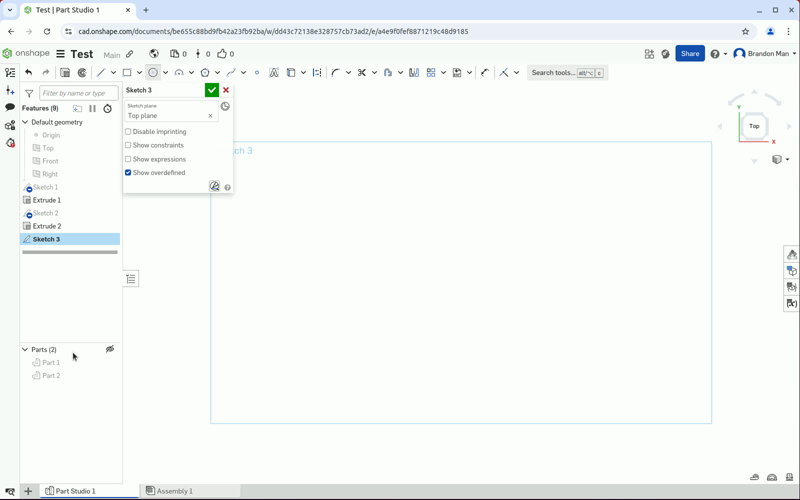
mouse_move(461, 282)
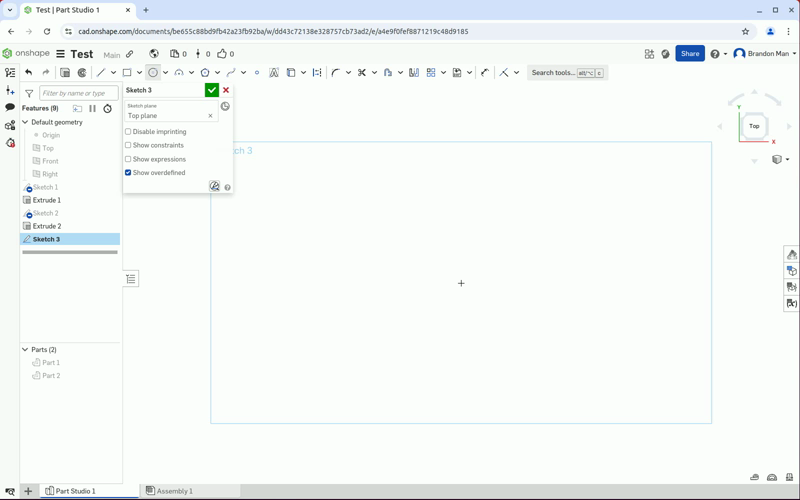
click(461, 282)
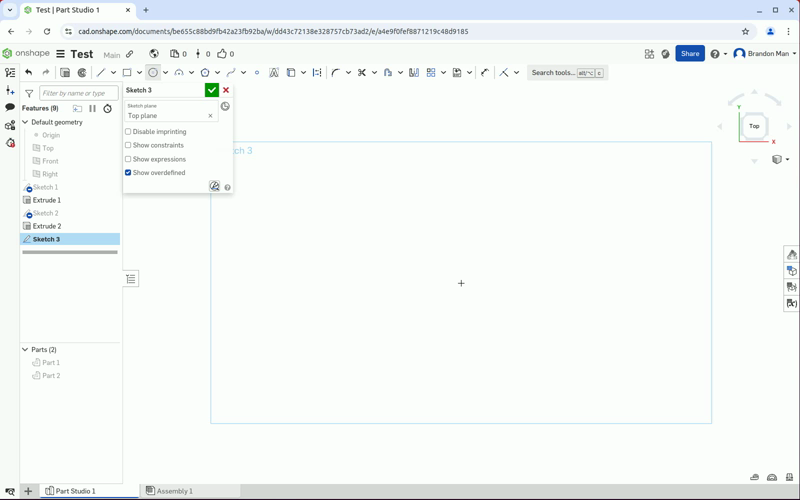
key_up(shift)
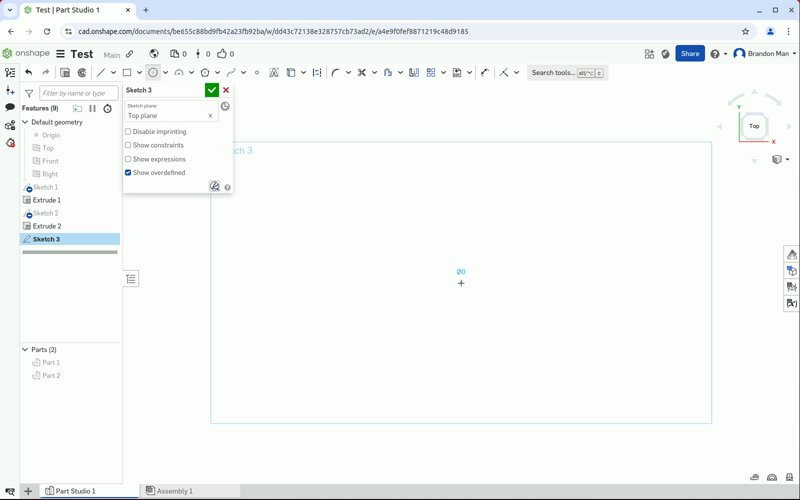
mouse_move(510, 282)
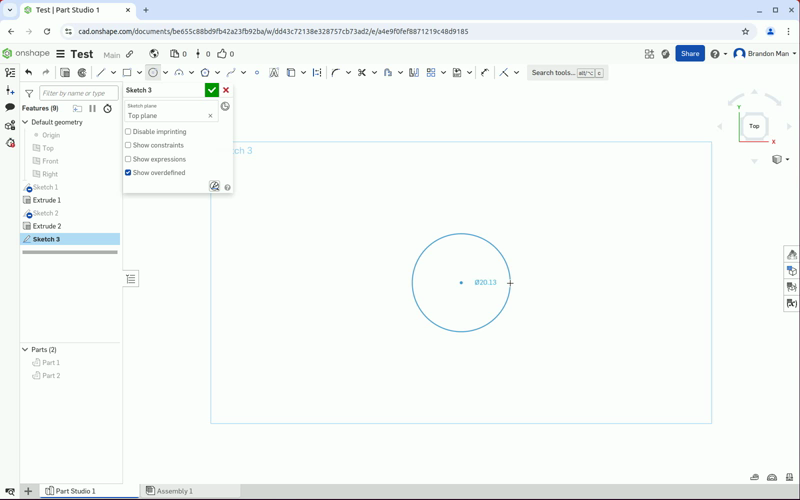
click(510, 282)
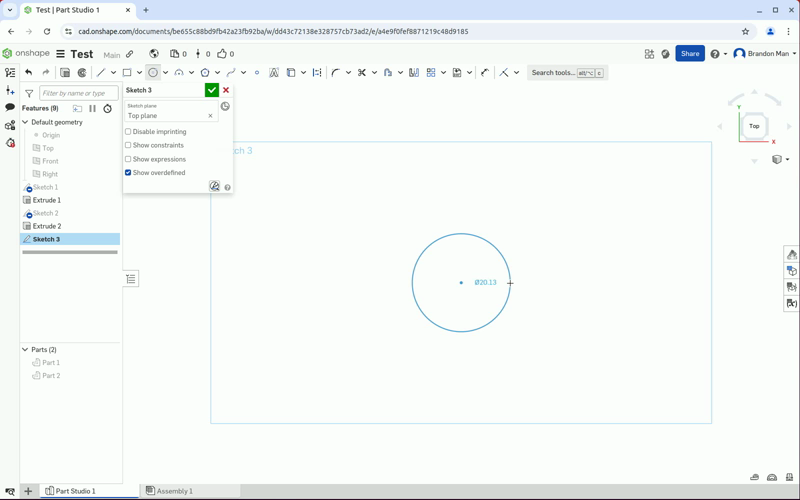
key(esc)
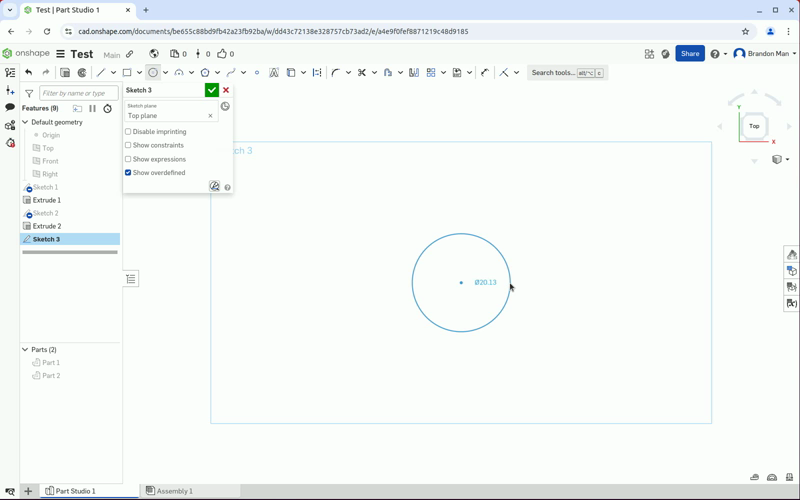
key(c)
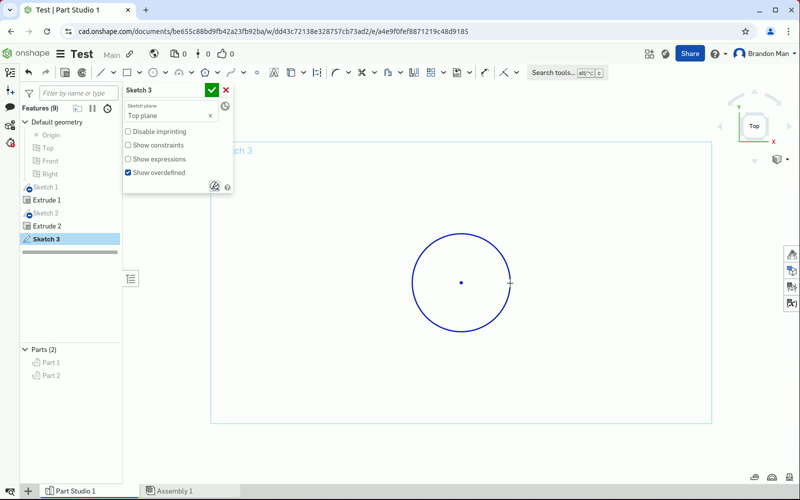
key_down(shift)
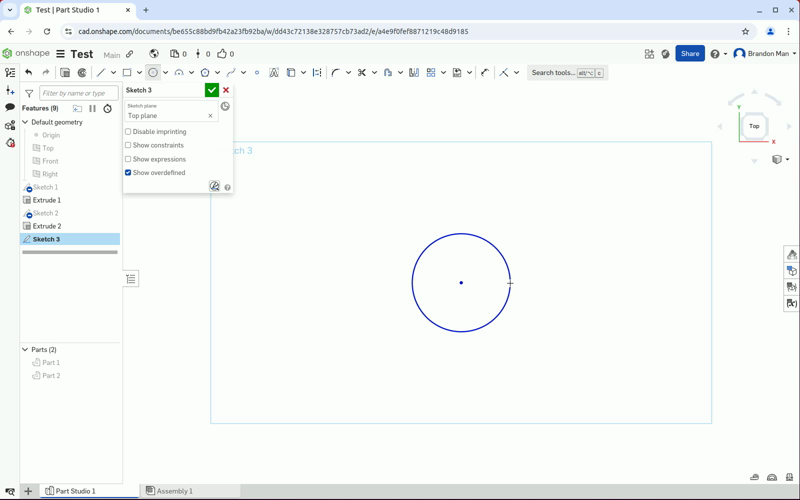
mouse_move(461, 282)
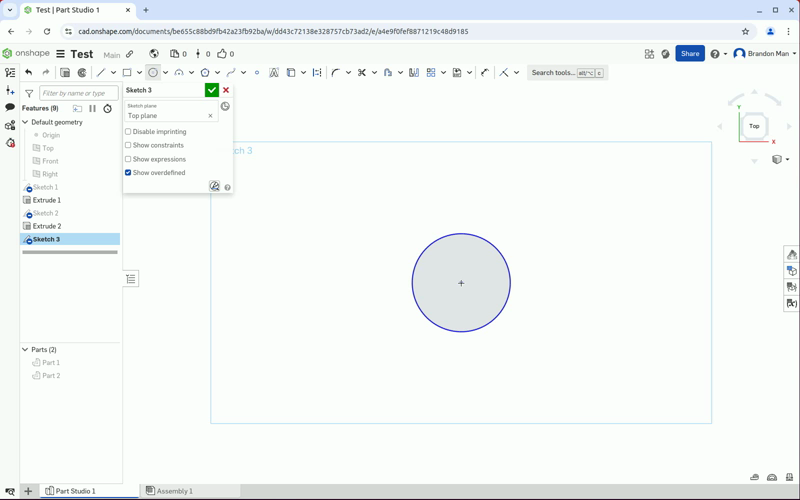
click(461, 282)
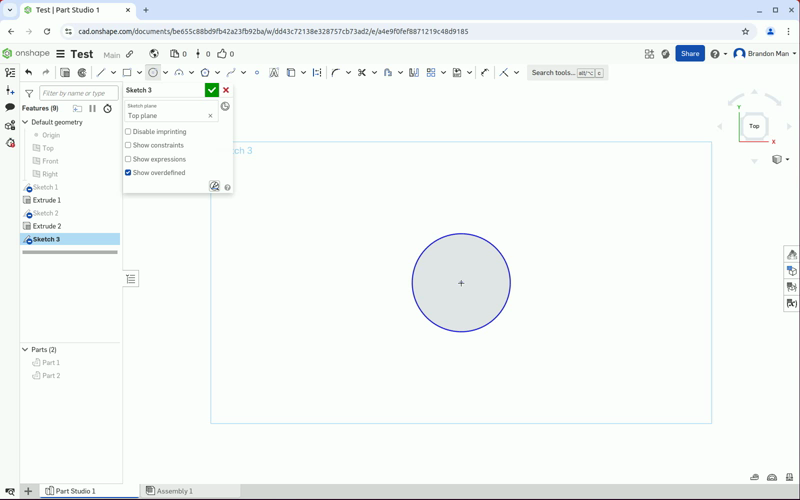
key_up(shift)
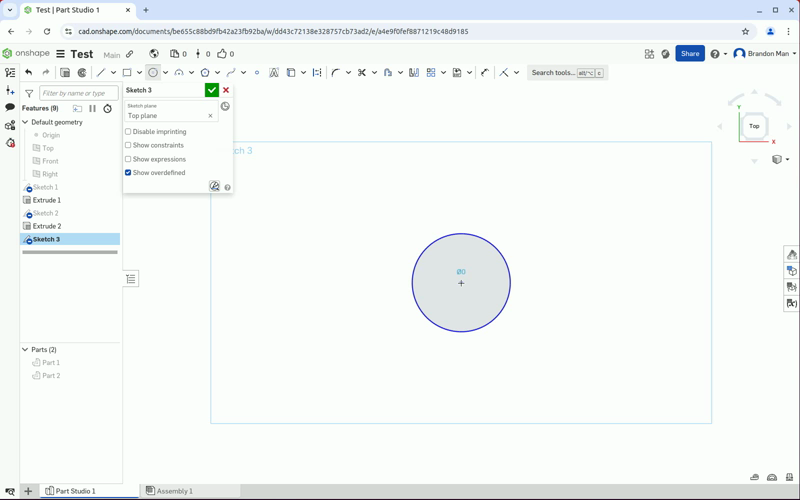
mouse_move(481, 282)
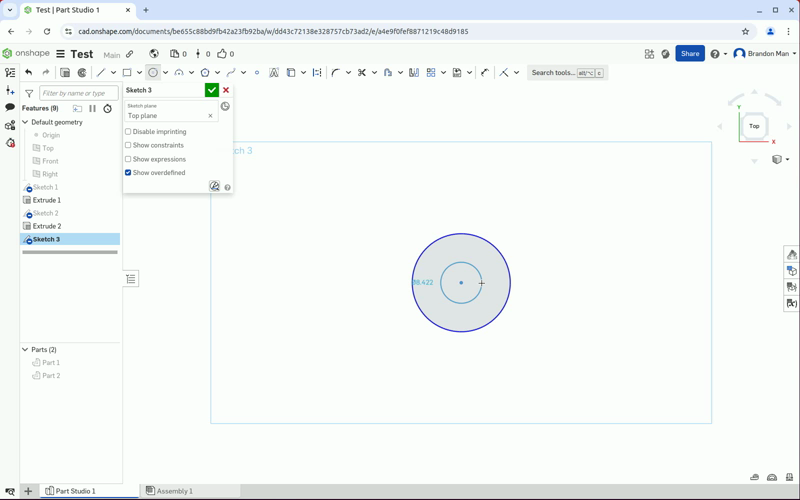
click(481, 282)
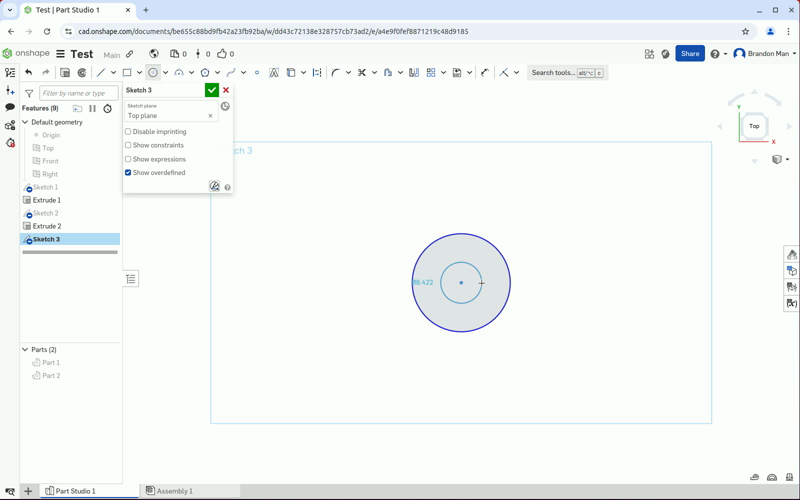
key(esc)
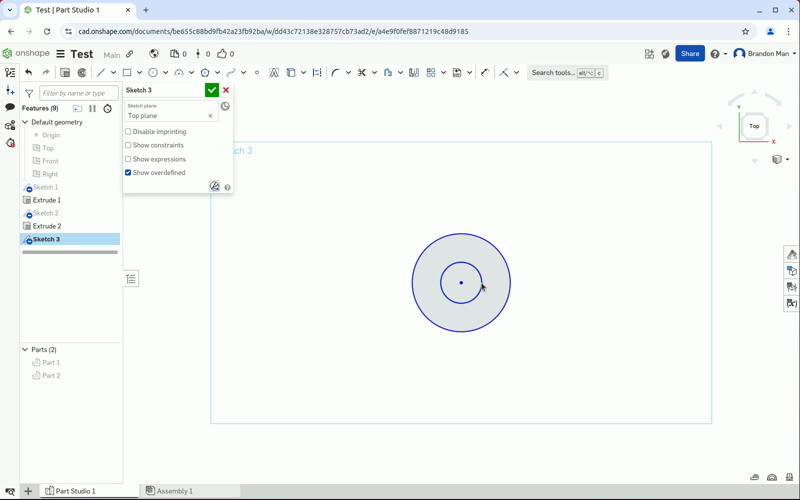
mouse_move(455, 322)
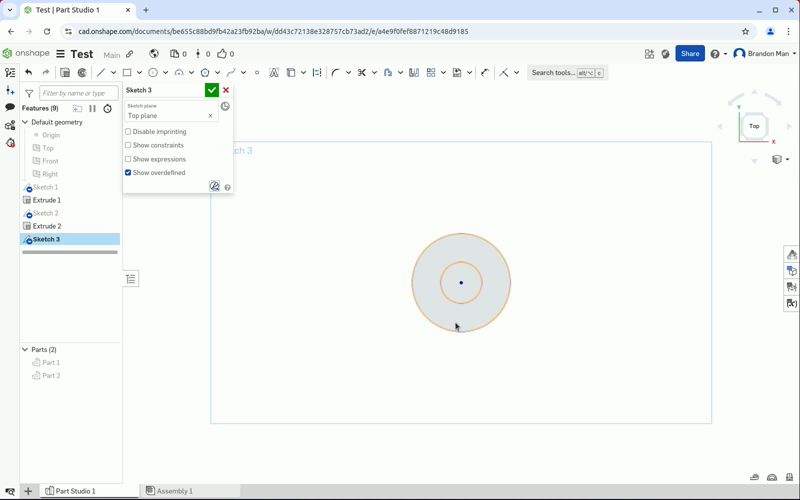
click(455, 322)
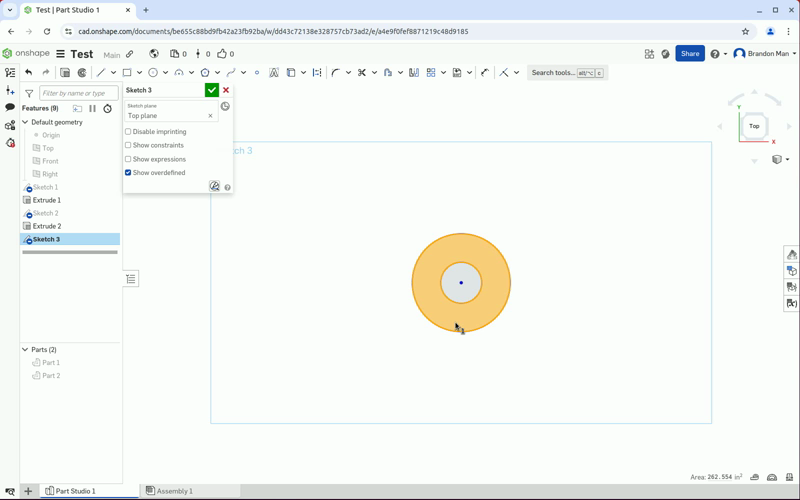
mouse_move(73, 352)
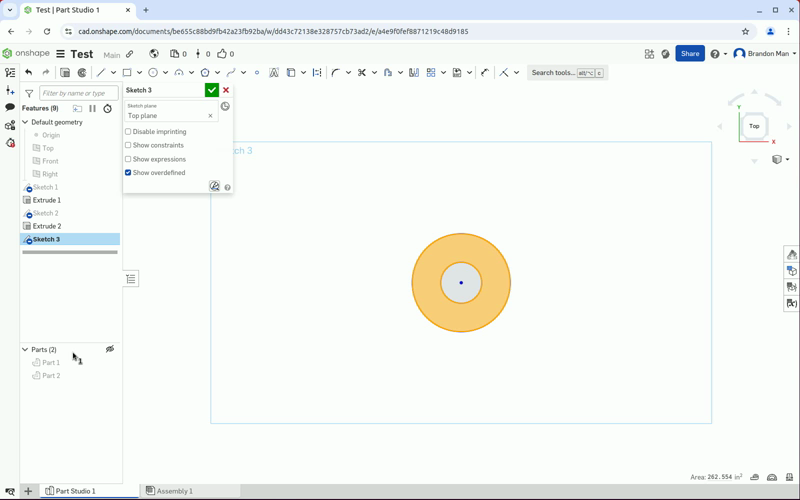
key(shift+y)
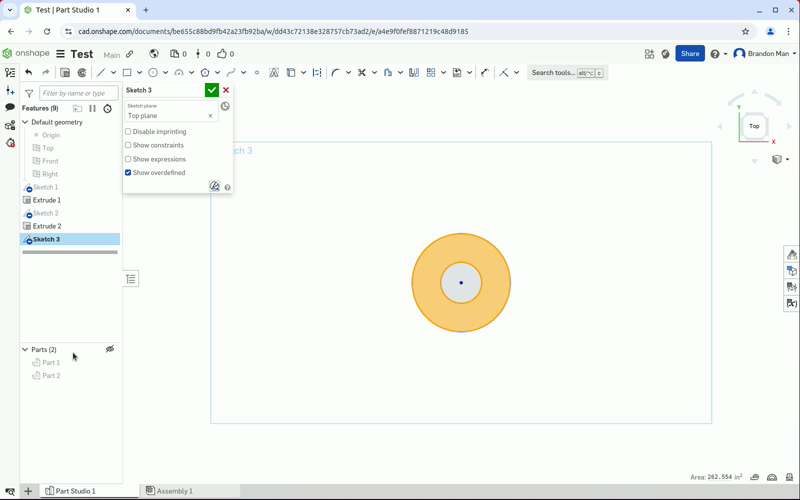
key(shift+e)
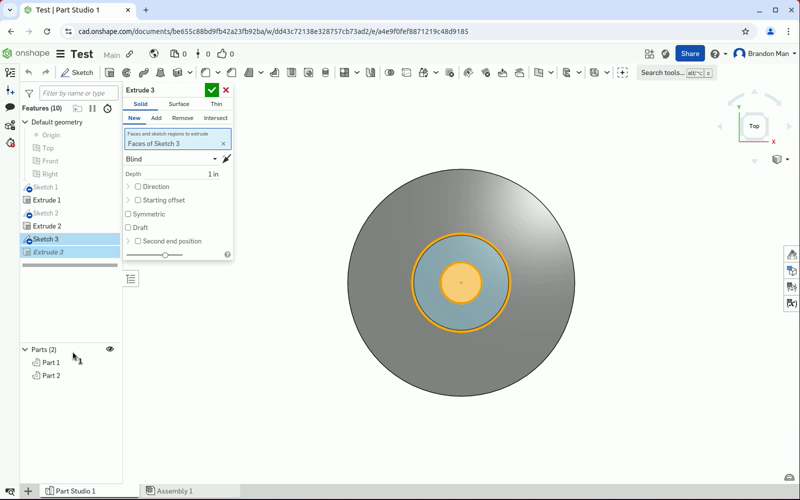
mouse_move(143, 106)
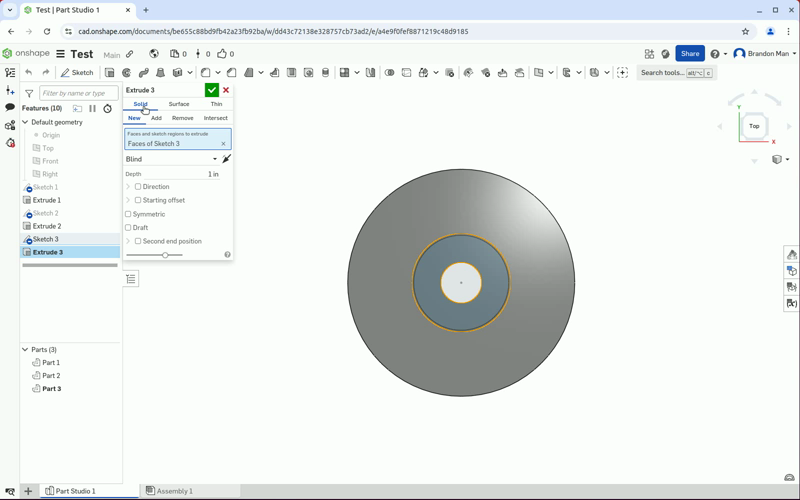
click(143, 106)
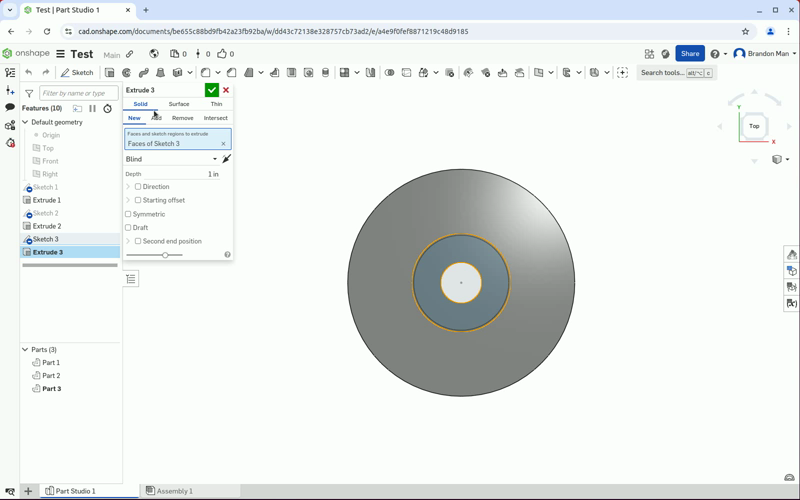
mouse_move(186, 120)
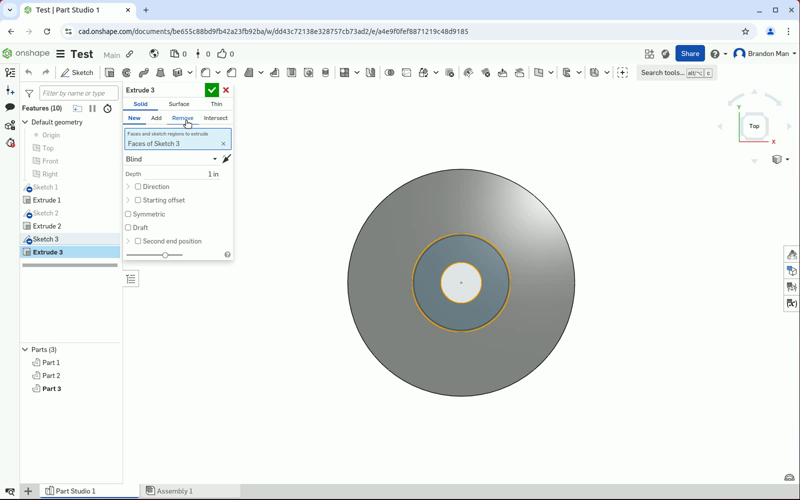
click(186, 120)
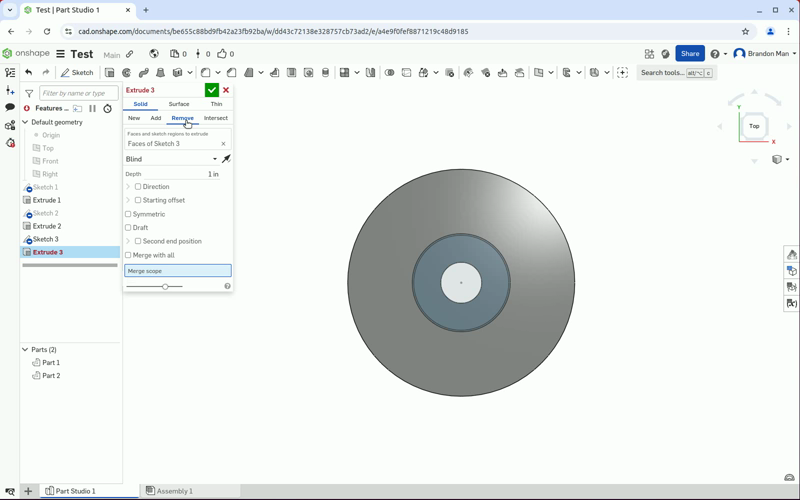
key(tab, 4)
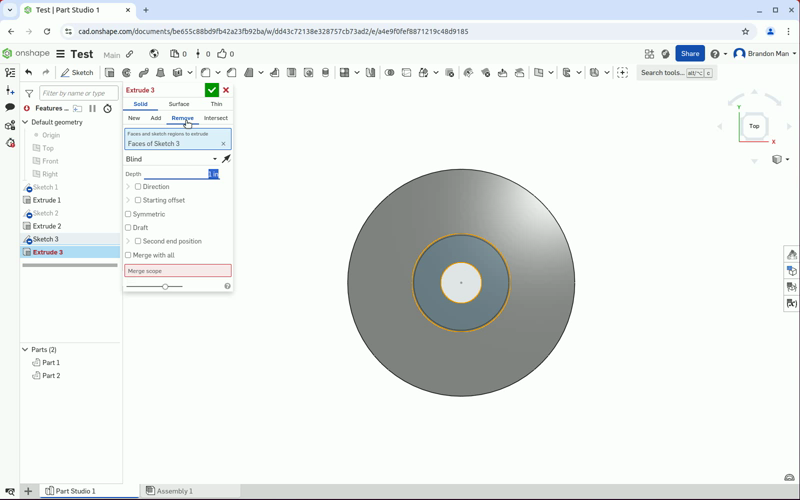
text(-4.333)
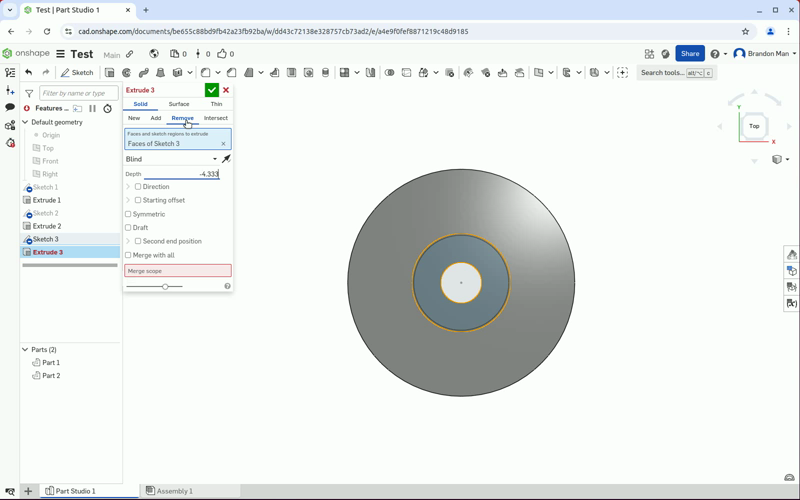
key(tab, 6)
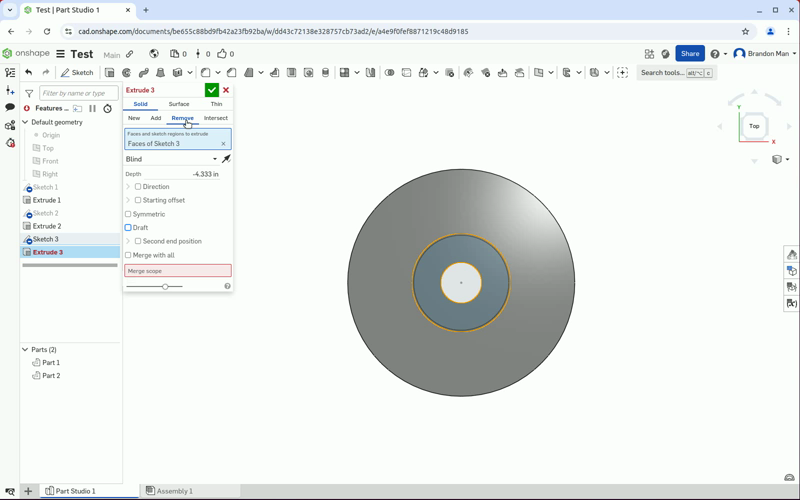
key(space)
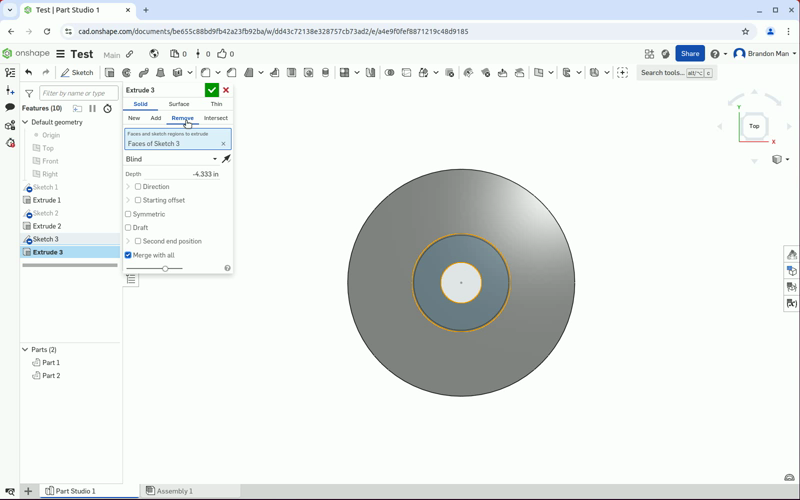
key(enter)
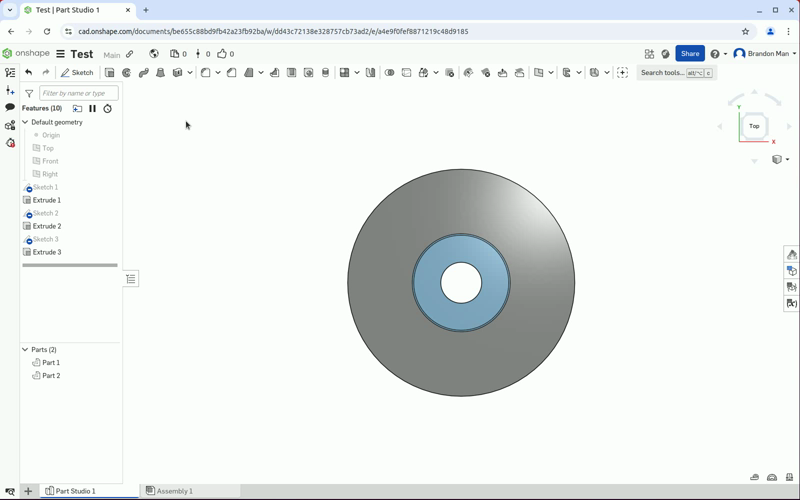
key(shift+h)
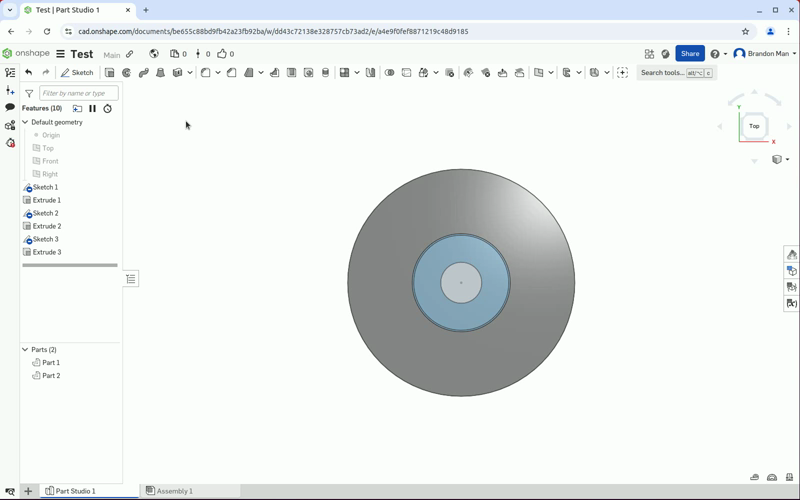
key(shift+h)
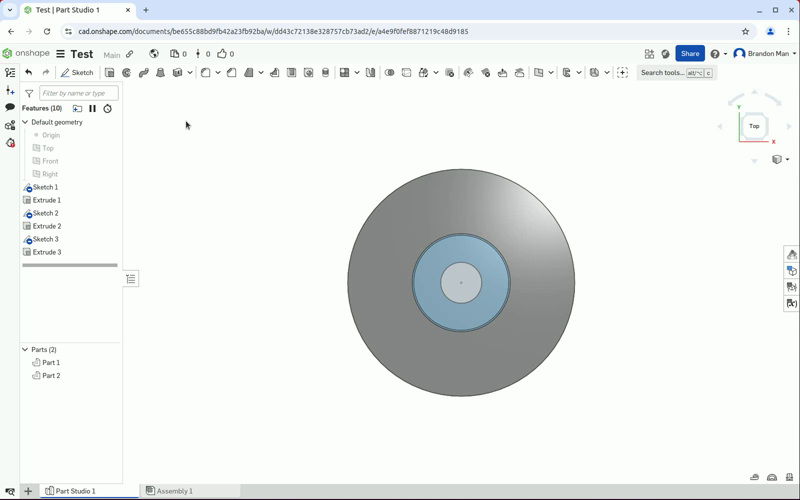
key(shift+7)
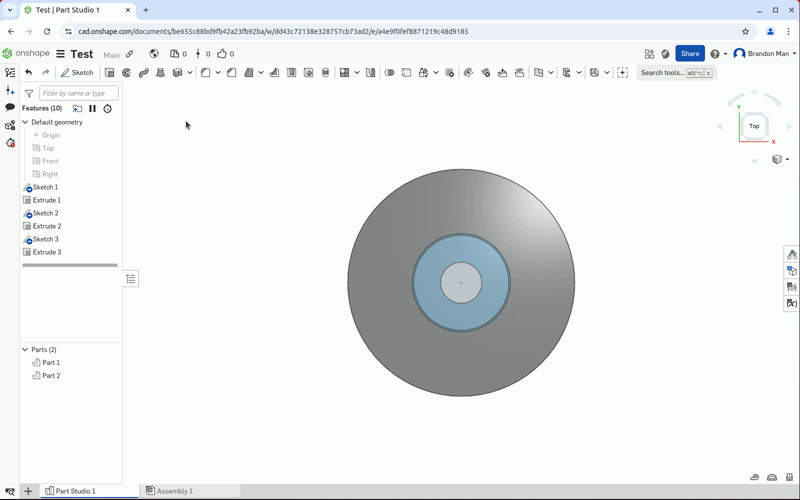
key(up, 3)
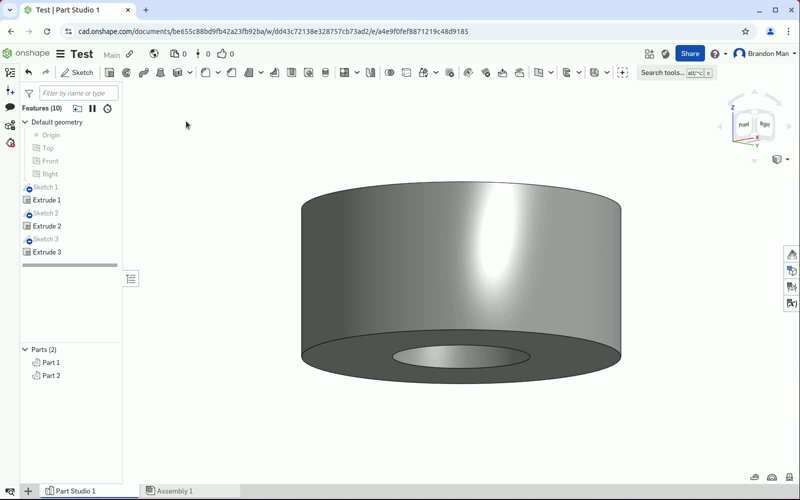
key(left, 3)
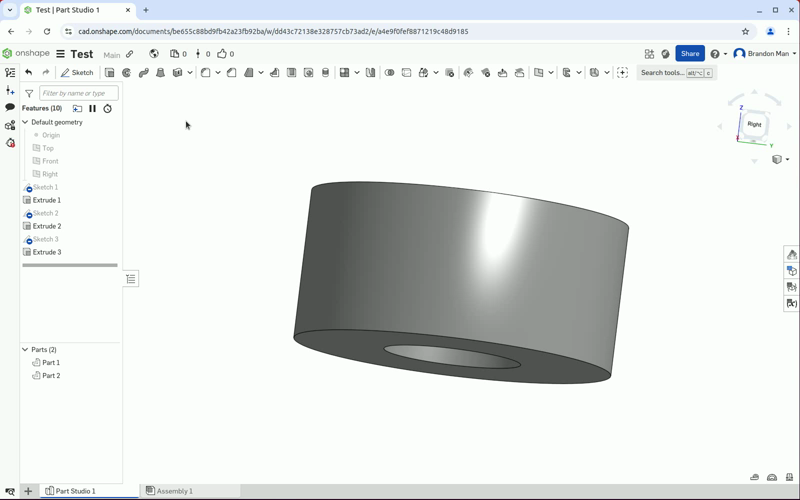
key(right, 3)
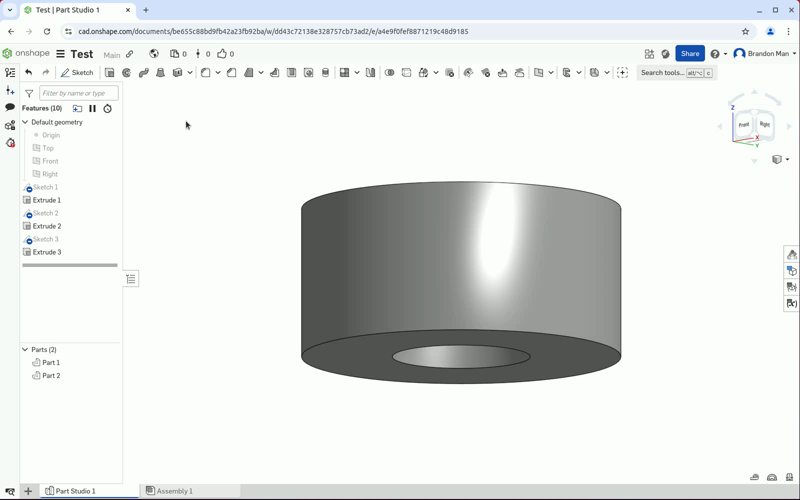
key(down, 3)
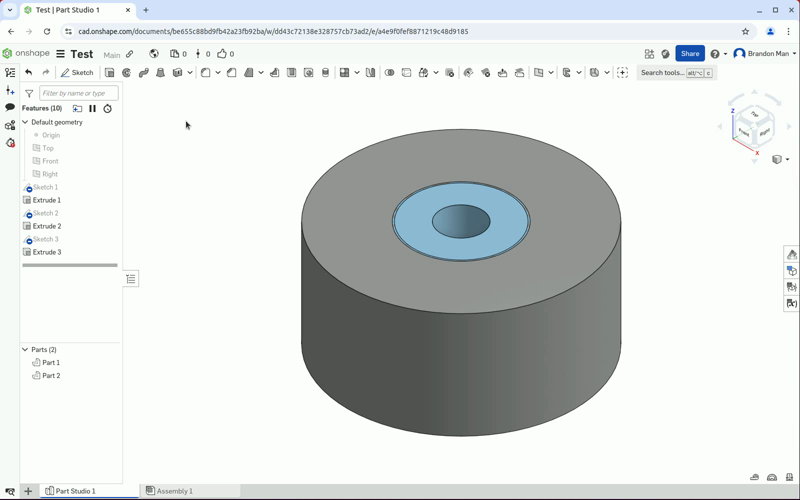
mouse_move(73, 189)
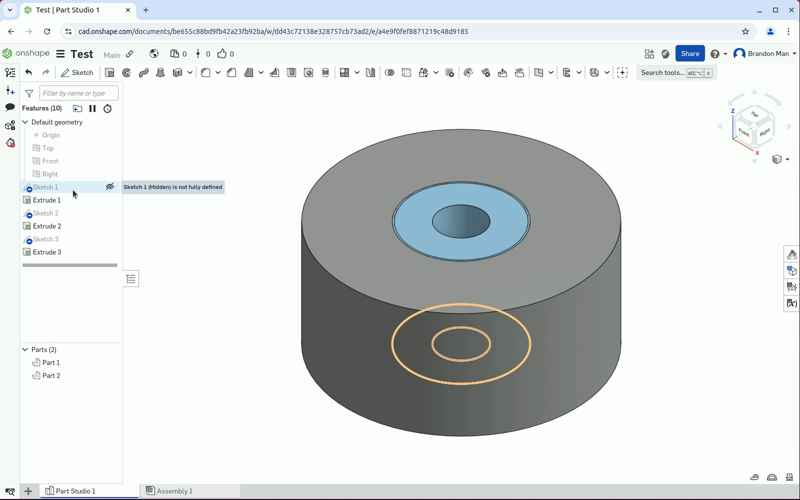
click(73, 189)